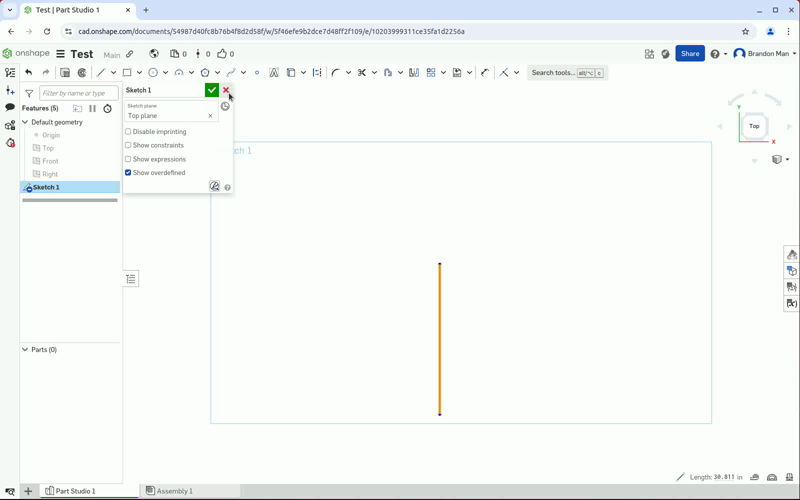
key(shift+h)
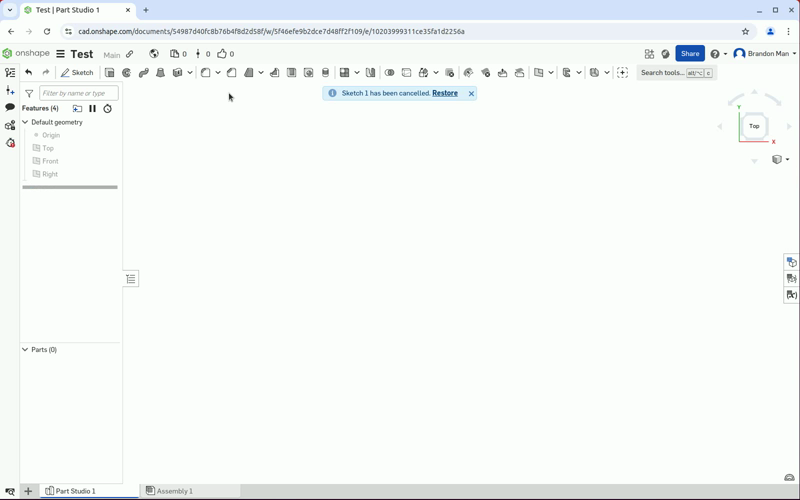
mouse_move(73, 352)
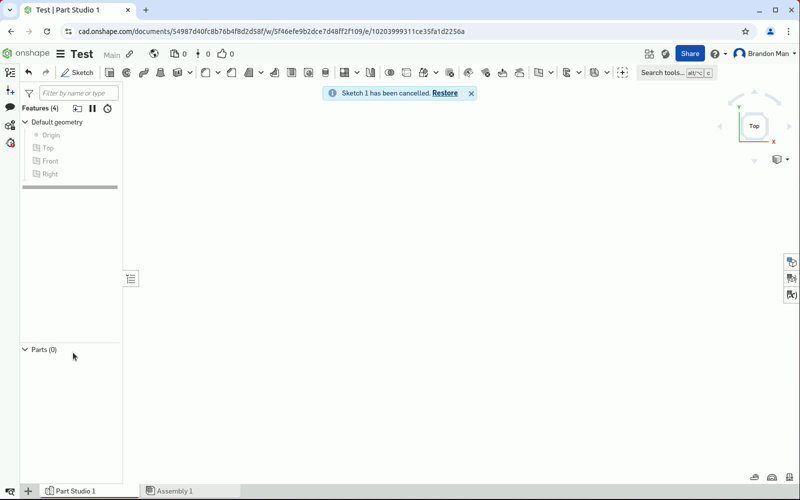
key(y)
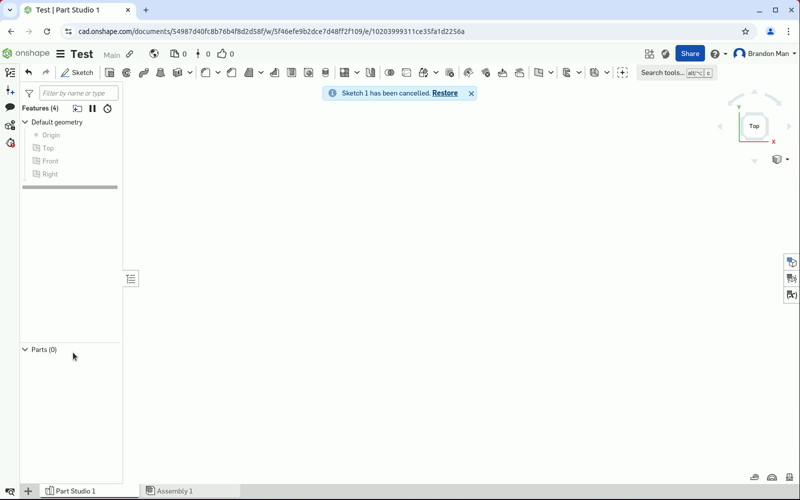
key(shift+p)
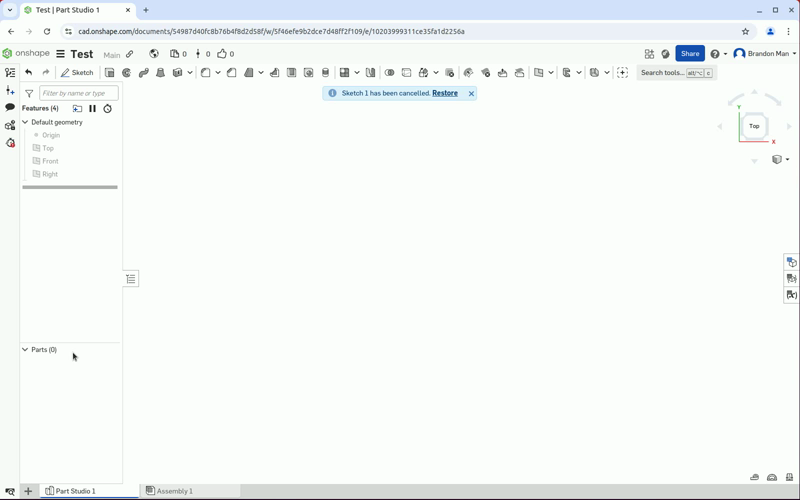
key(space)
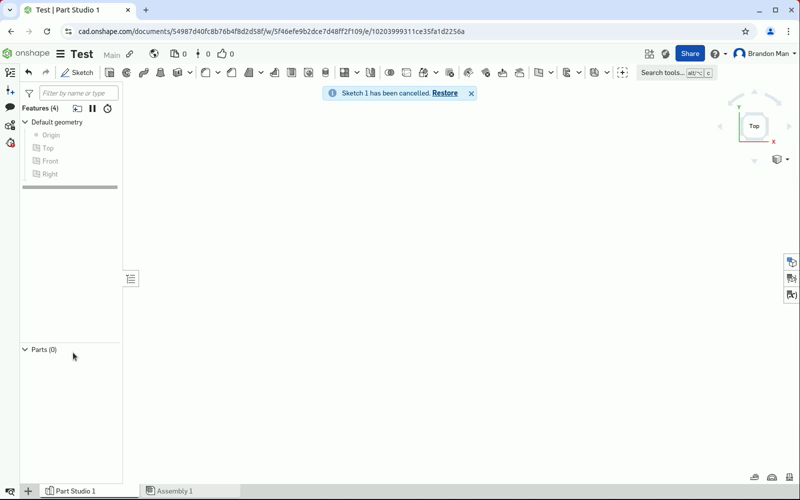
key_down(shift)
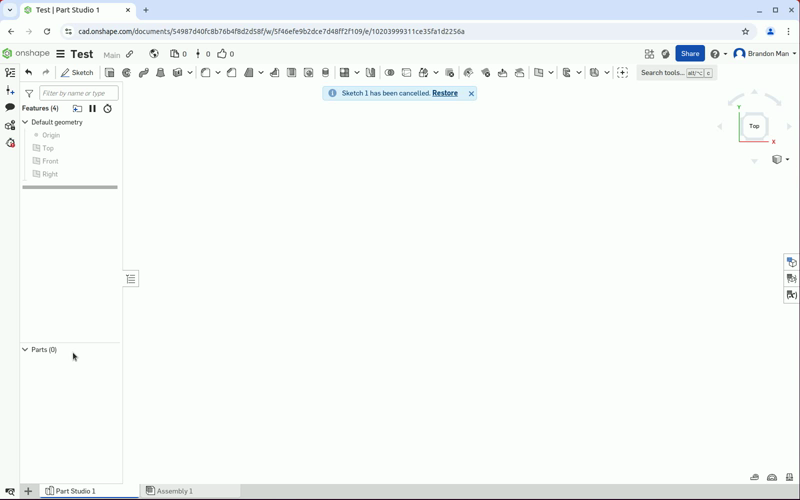
key(up)
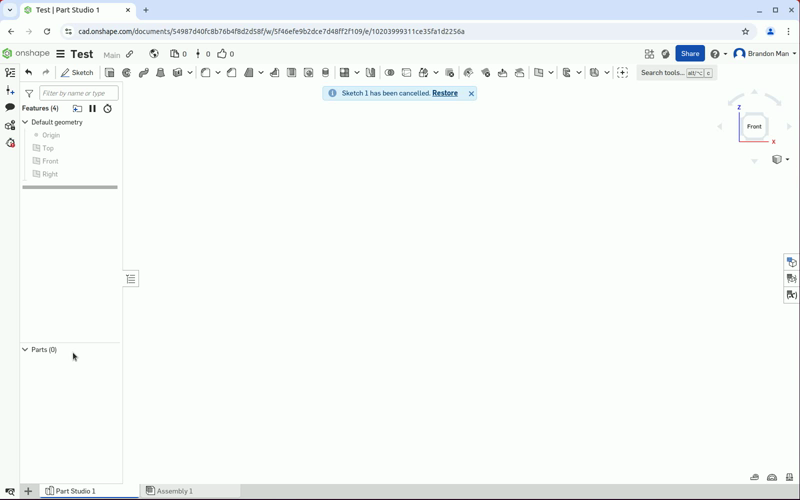
key_up(shift)
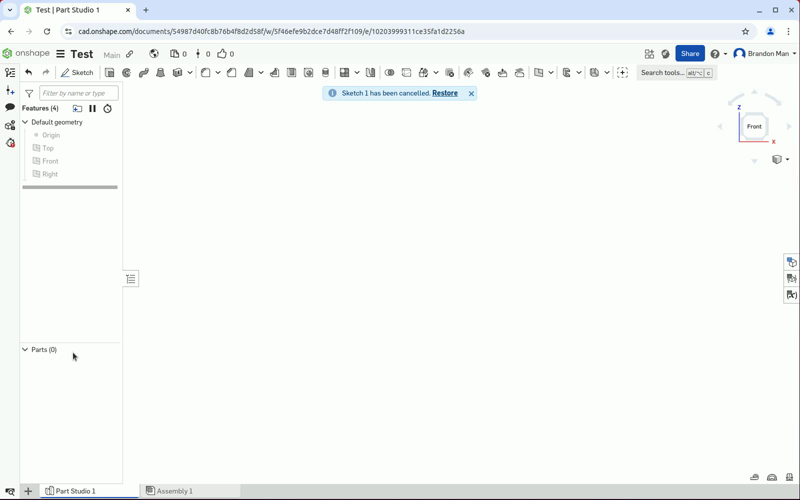
mouse_move(73, 352)
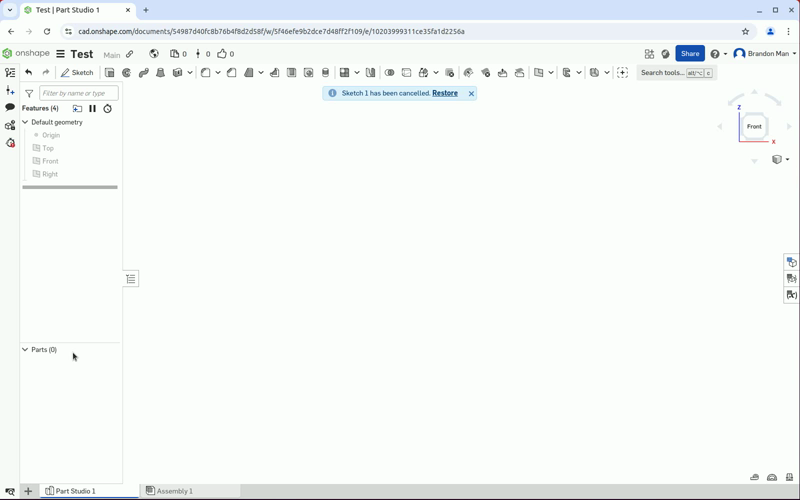
key(shift+y)
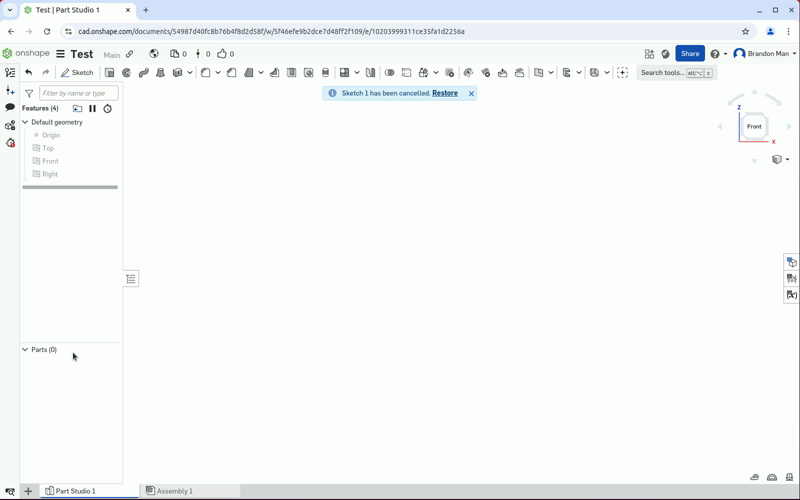
mouse_move(541, 75)
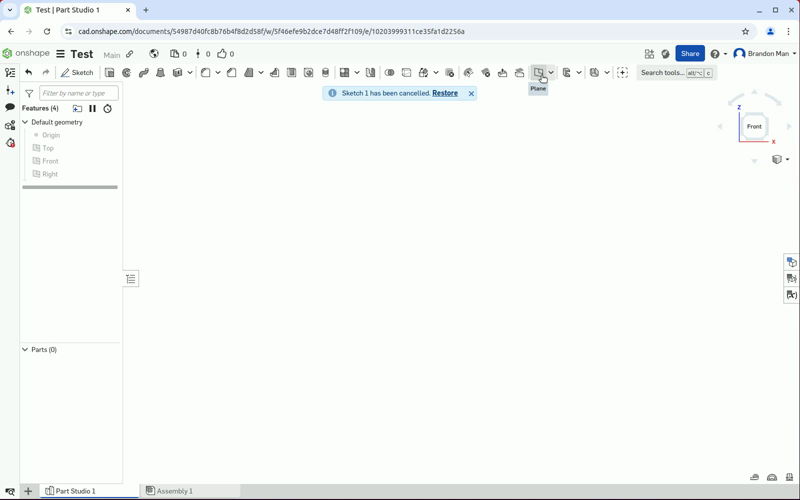
click(541, 75)
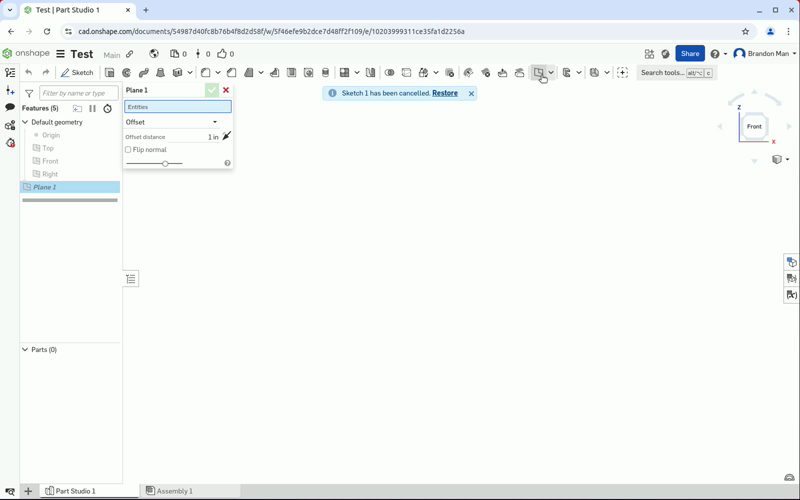
mouse_move(73, 163)
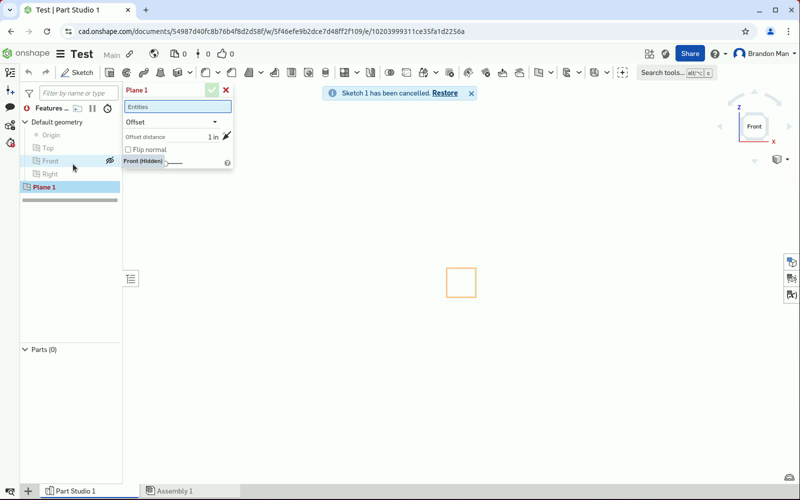
click(73, 163)
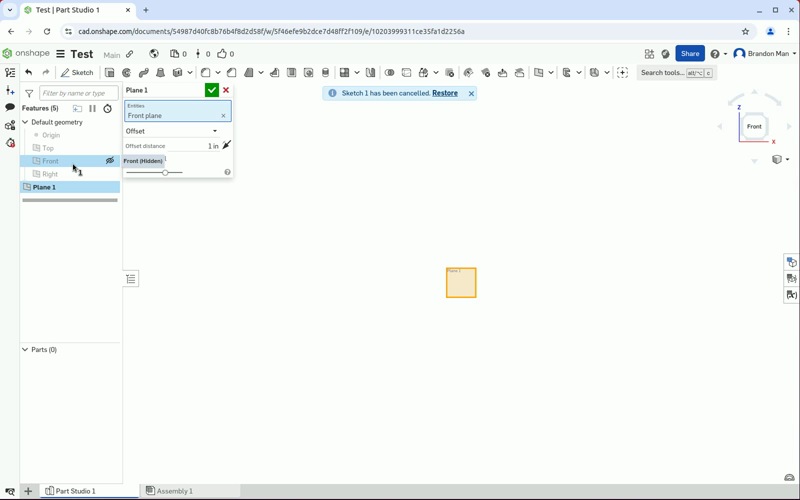
key(tab, 2)
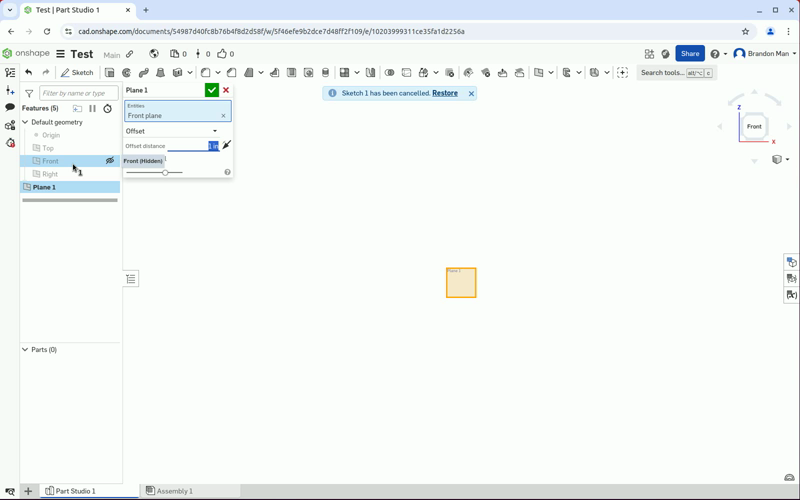
text(6.994)
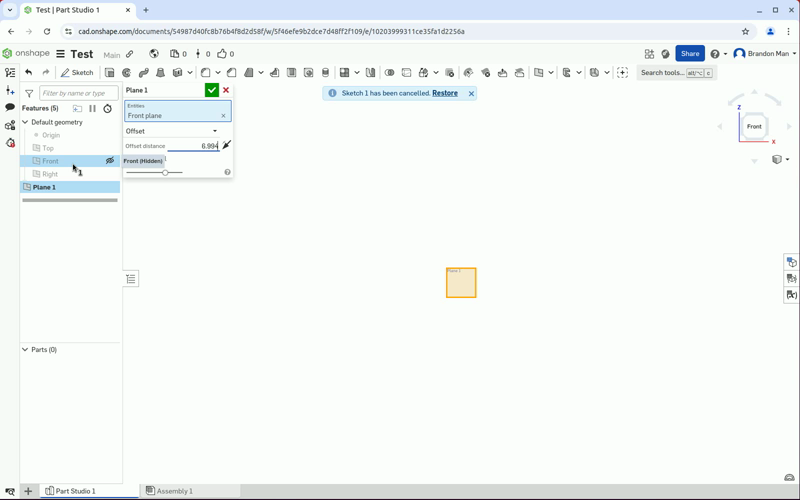
key(enter, 2)
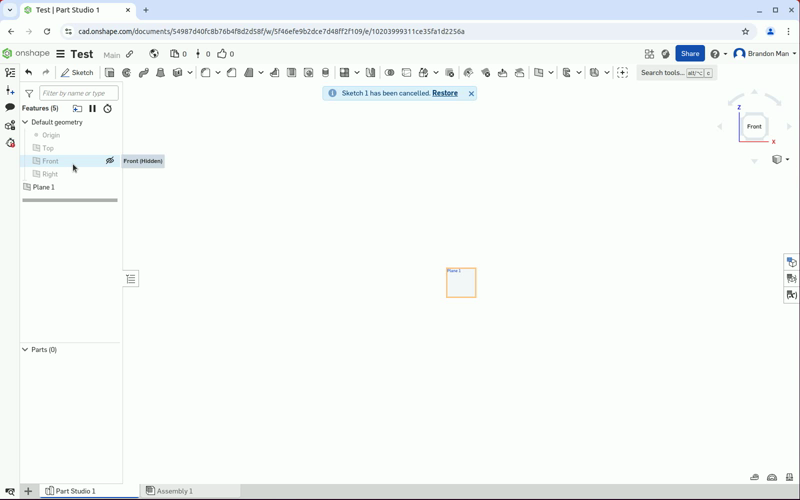
key(shift+s)
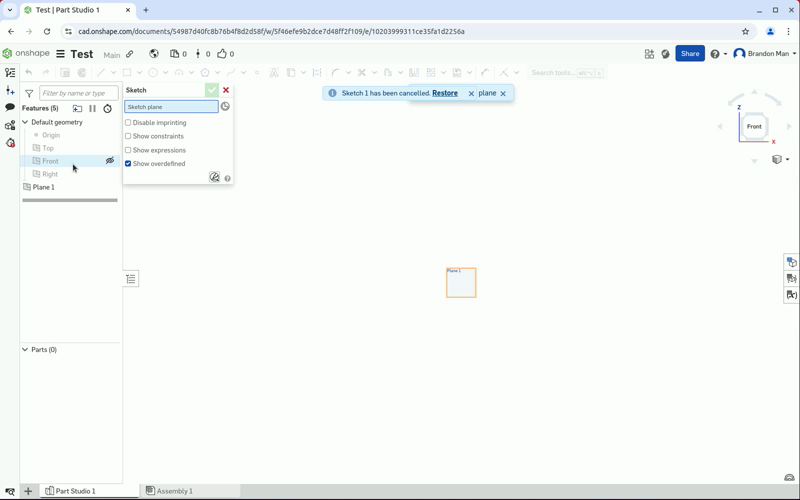
mouse_move(73, 189)
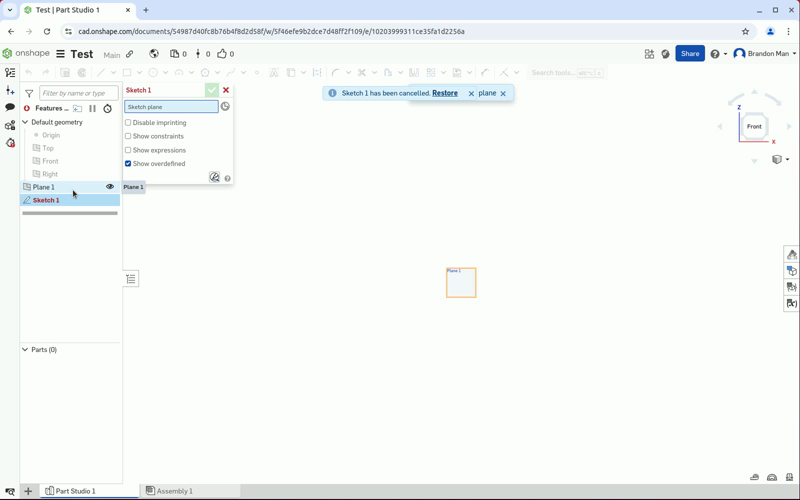
click(73, 189)
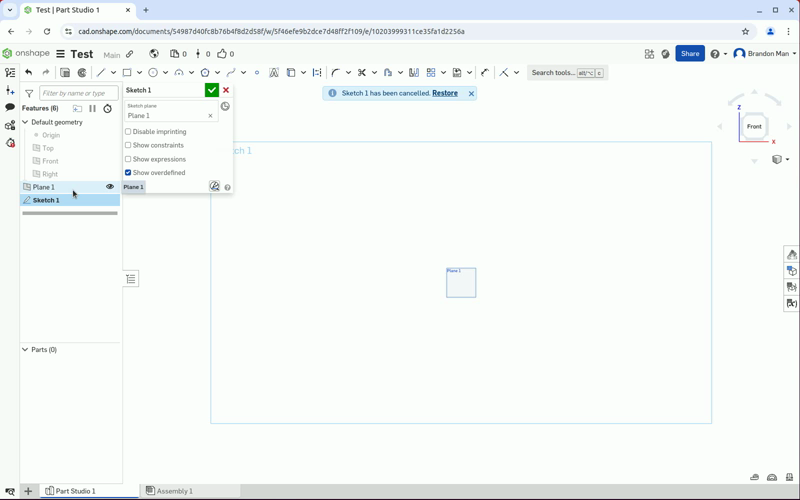
mouse_move(73, 352)
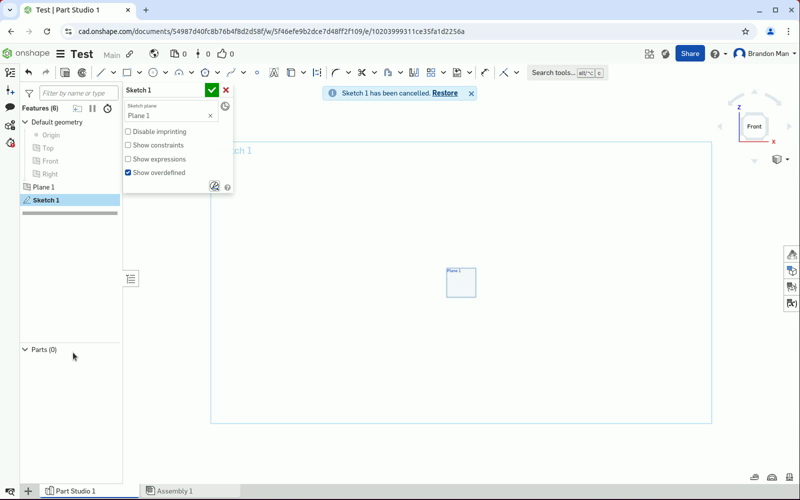
key(y)
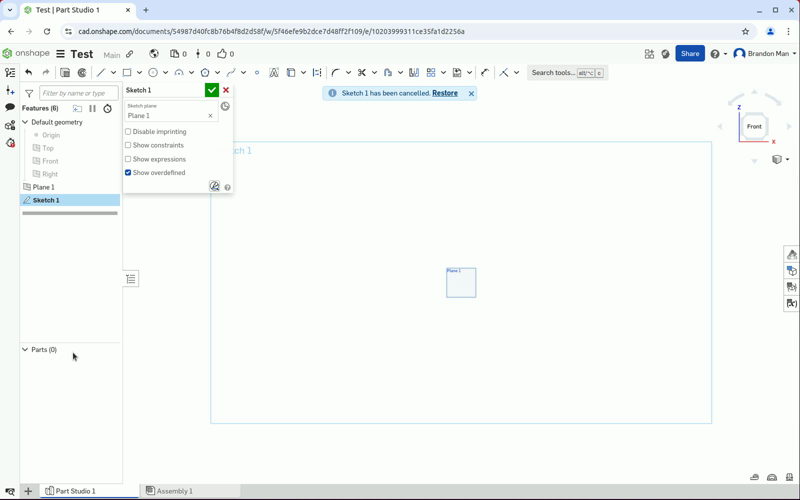
key(l)
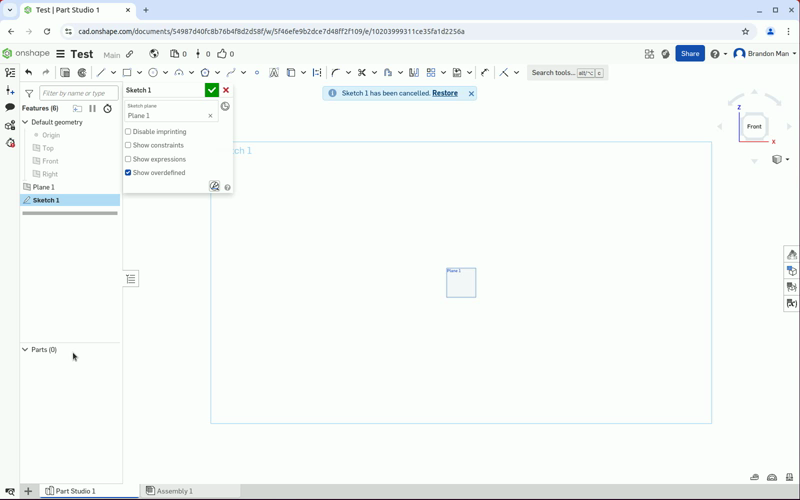
key_down(shift)
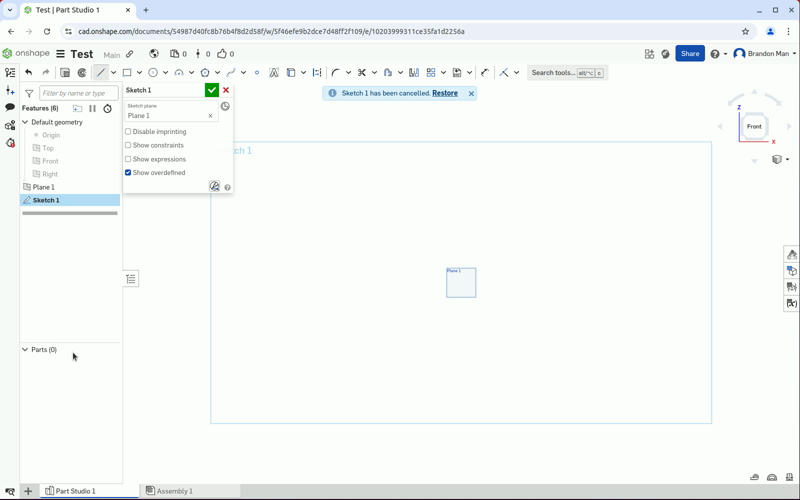
mouse_move(348, 359)
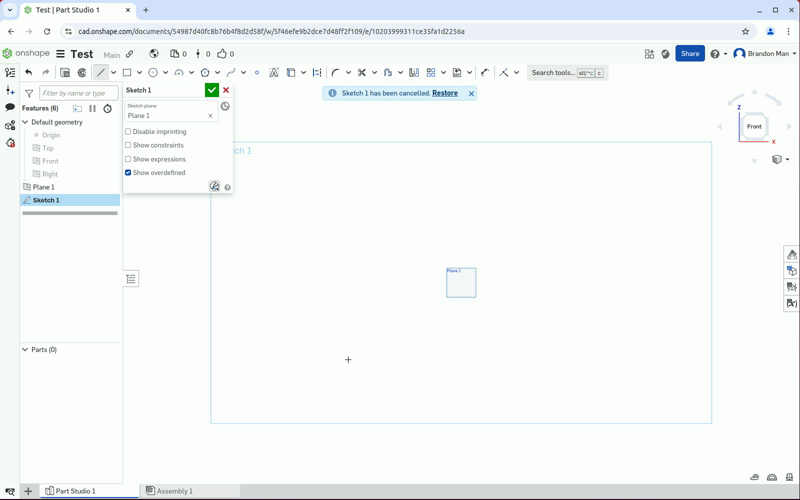
click(348, 359)
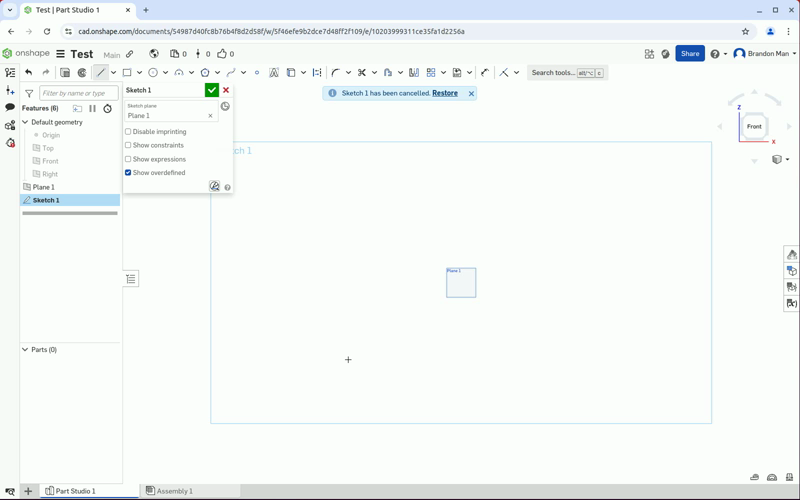
key_up(shift)
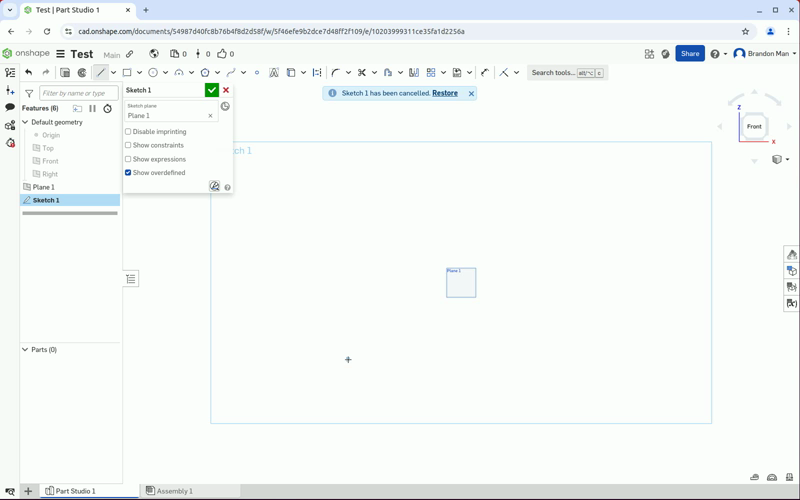
key_down(shift)
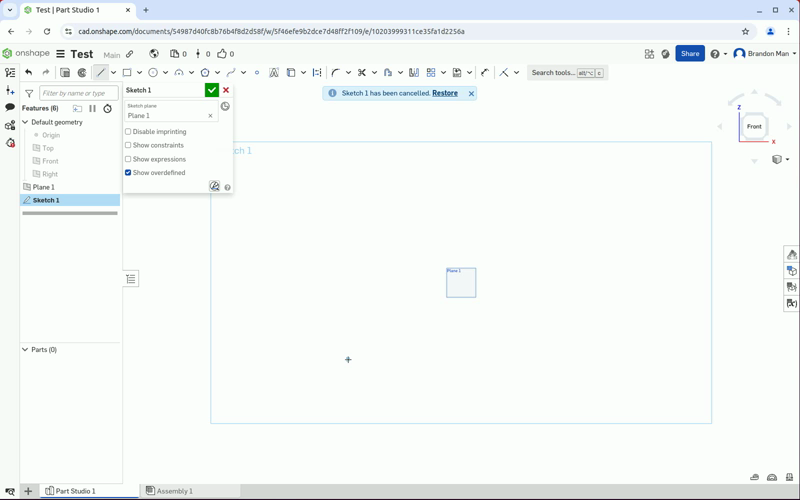
mouse_move(450, 359)
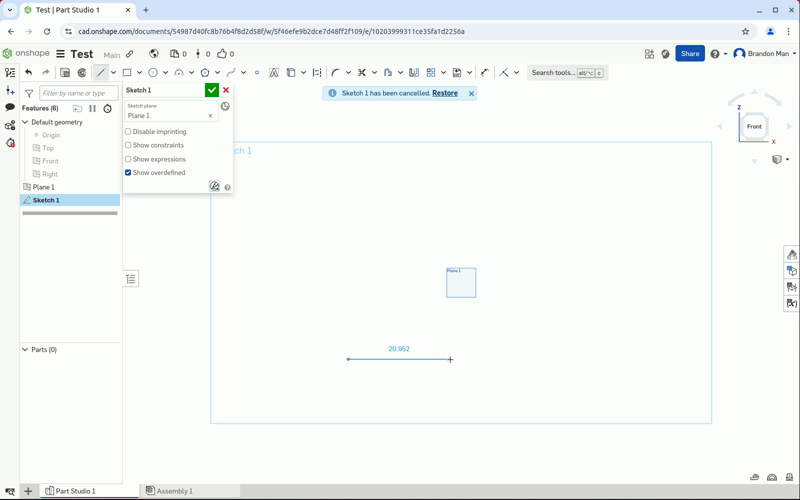
click(450, 359)
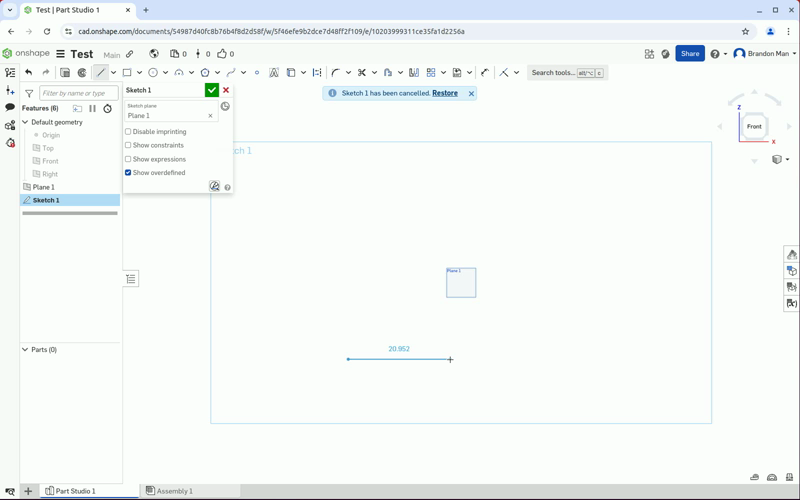
key_up(shift)
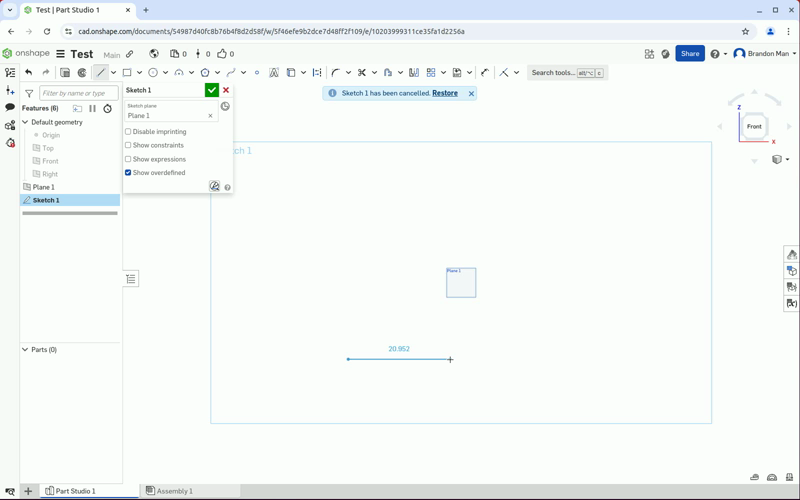
key_down(shift)
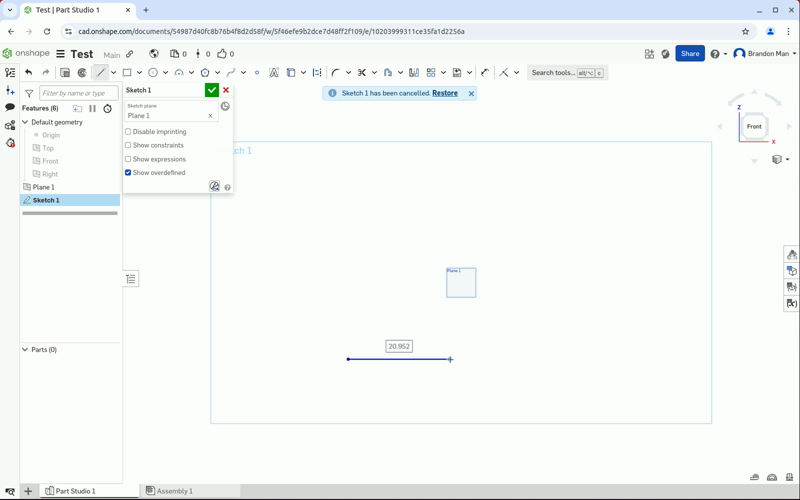
mouse_move(450, 200)
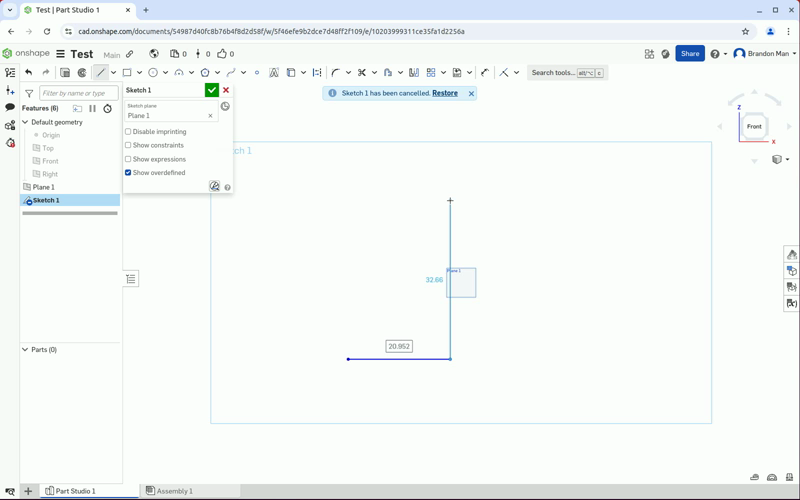
click(450, 200)
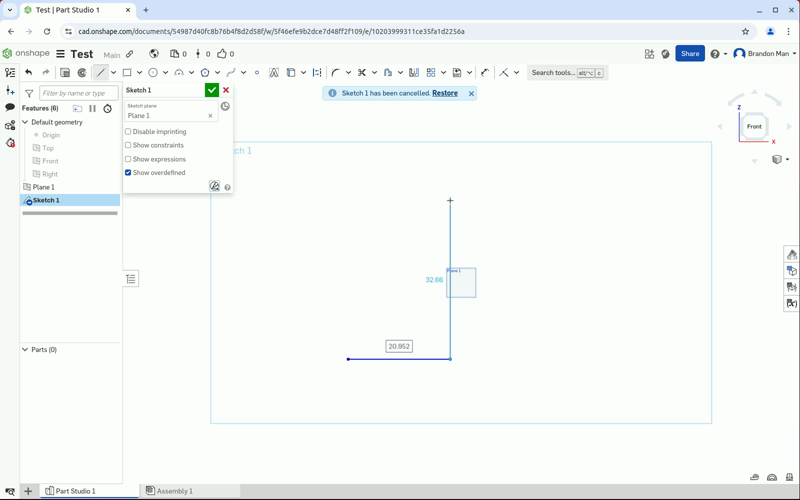
key_up(shift)
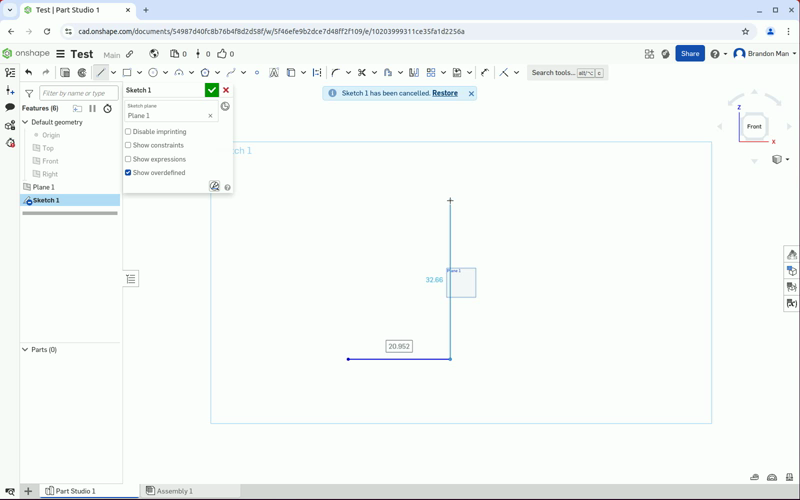
key_down(shift)
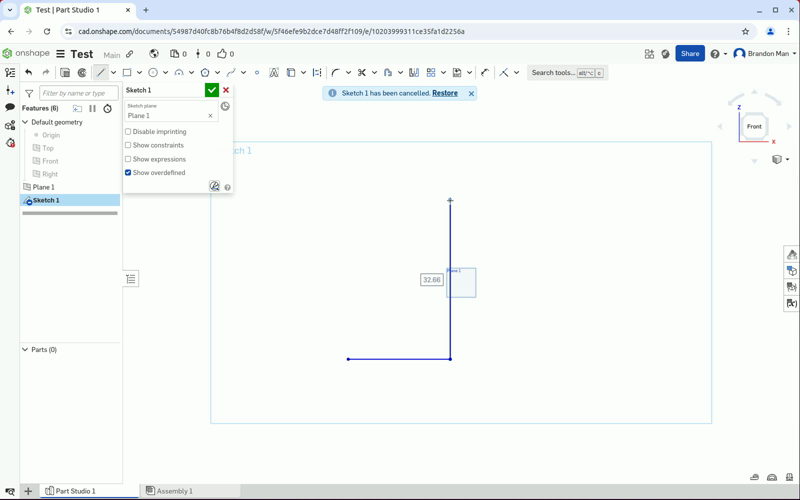
mouse_move(348, 200)
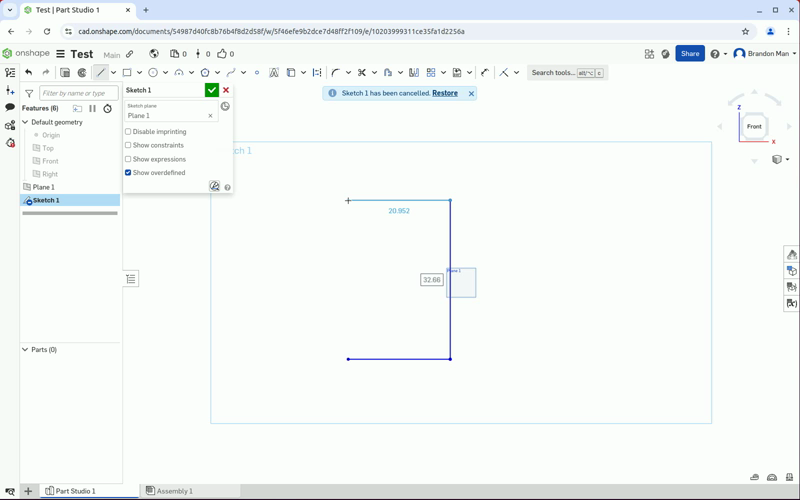
click(348, 200)
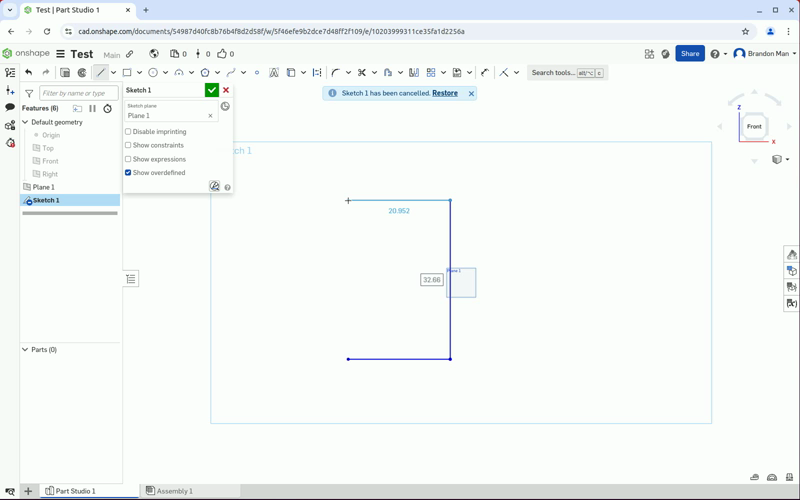
key_up(shift)
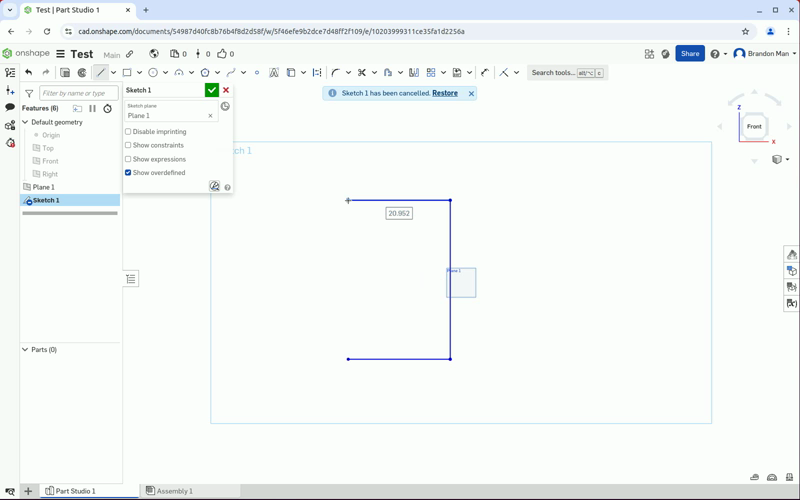
key_down(shift)
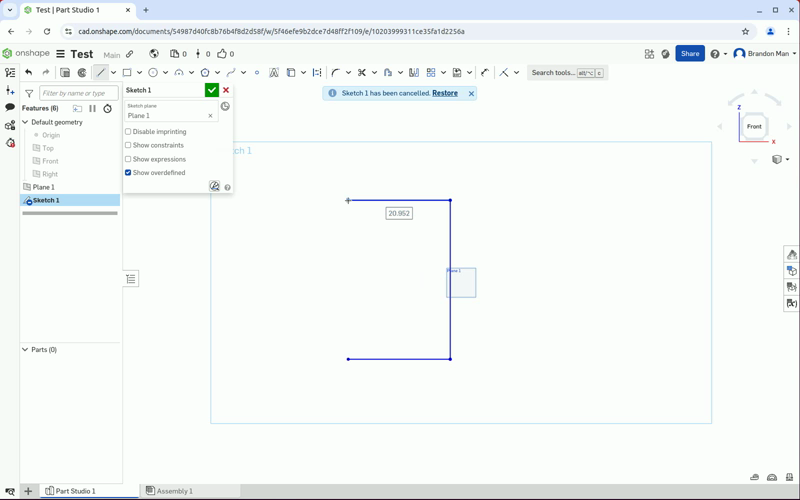
mouse_move(348, 359)
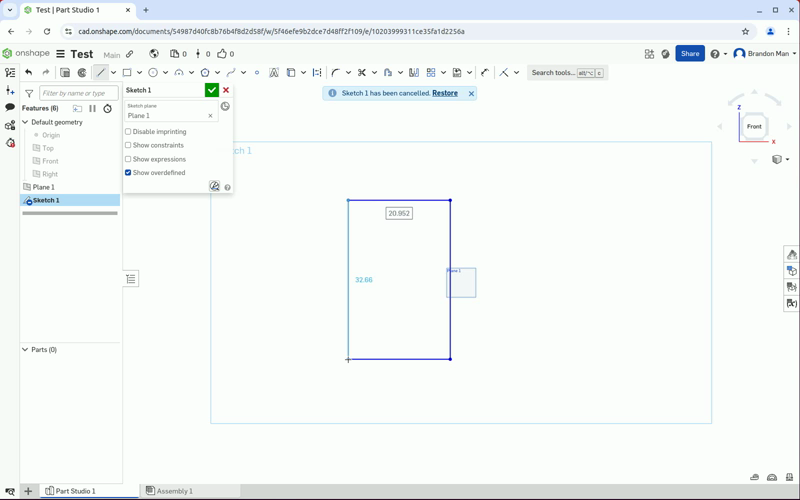
key_up(shift)
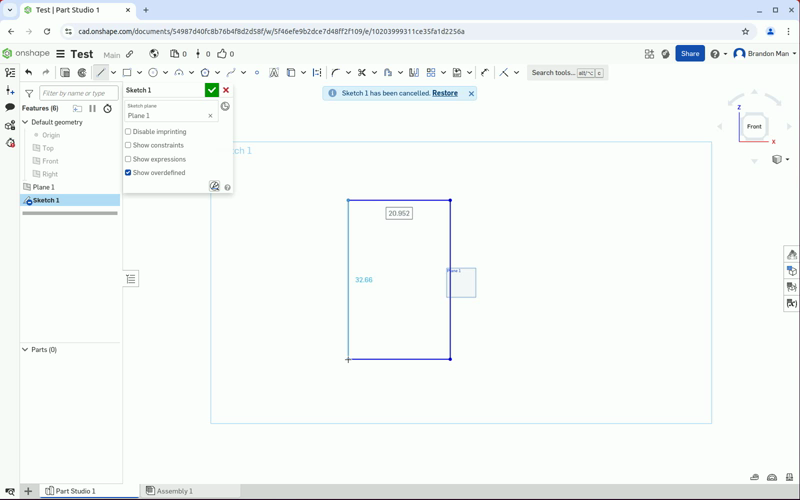
click(348, 359)
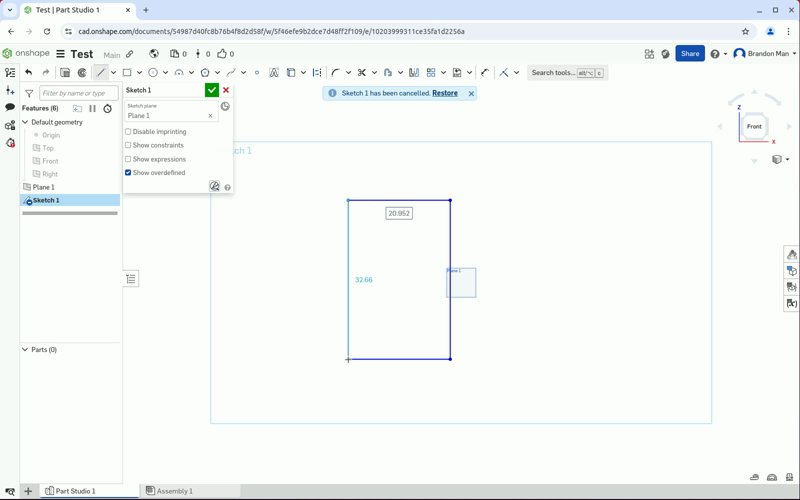
key(esc)
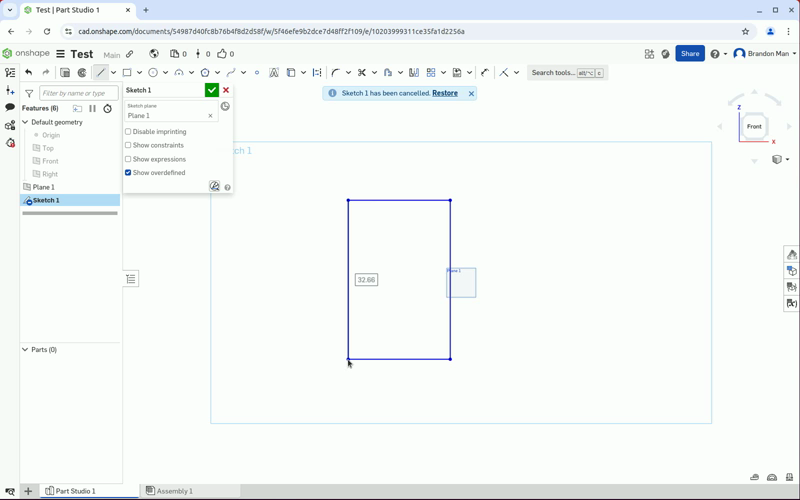
key(l)
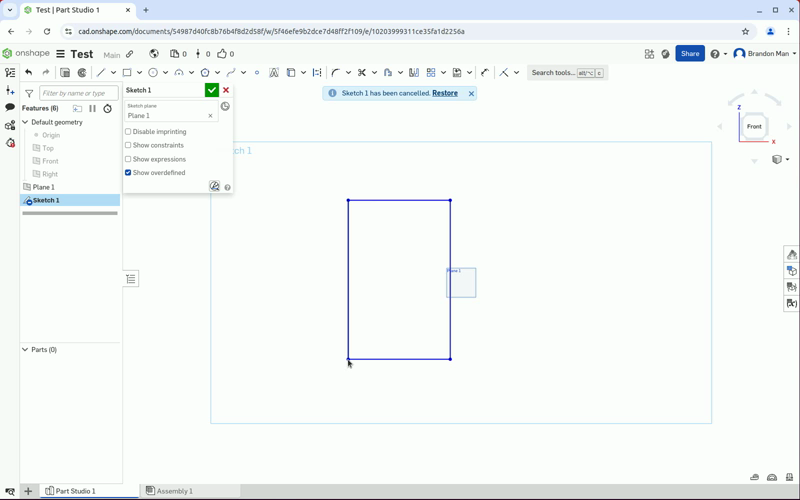
key_down(shift)
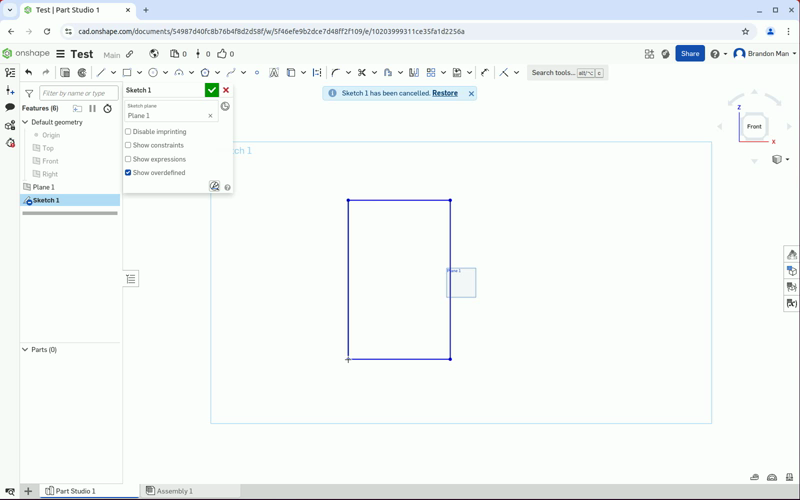
mouse_move(361, 278)
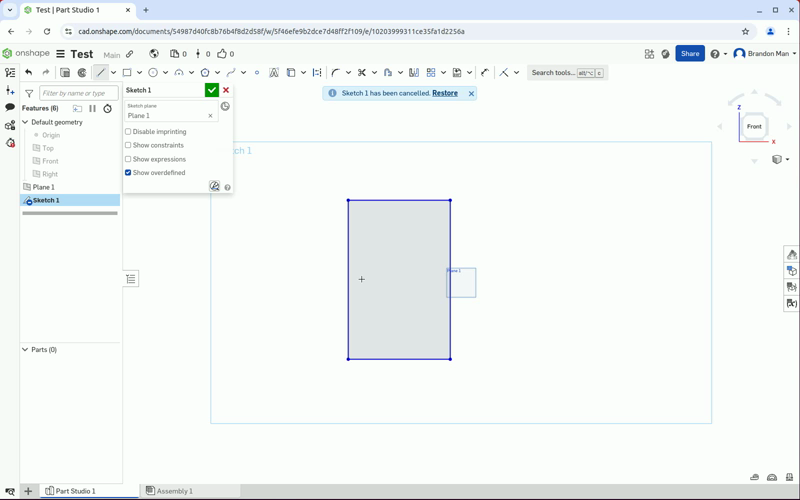
click(361, 278)
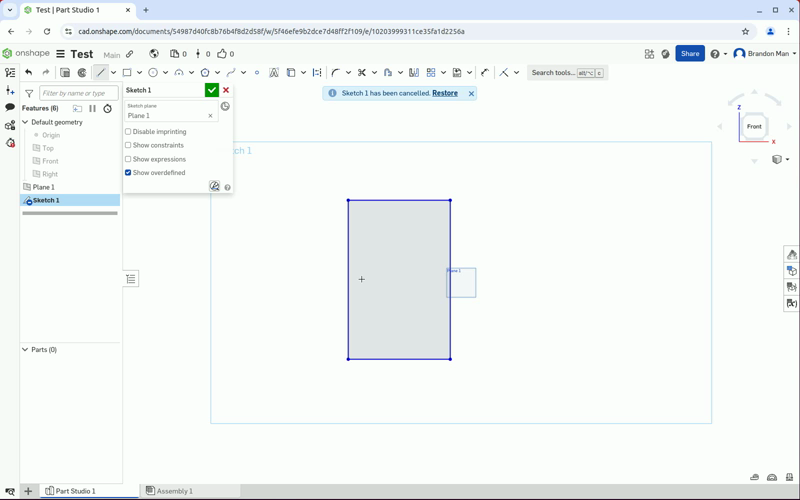
key_up(shift)
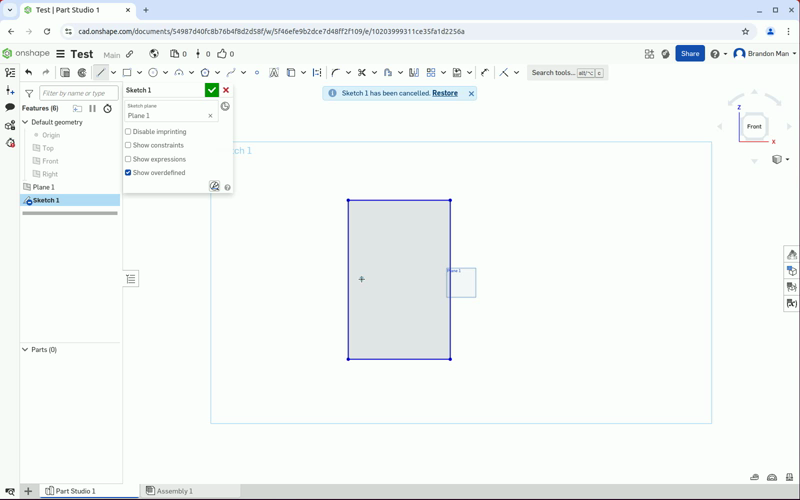
key_down(shift)
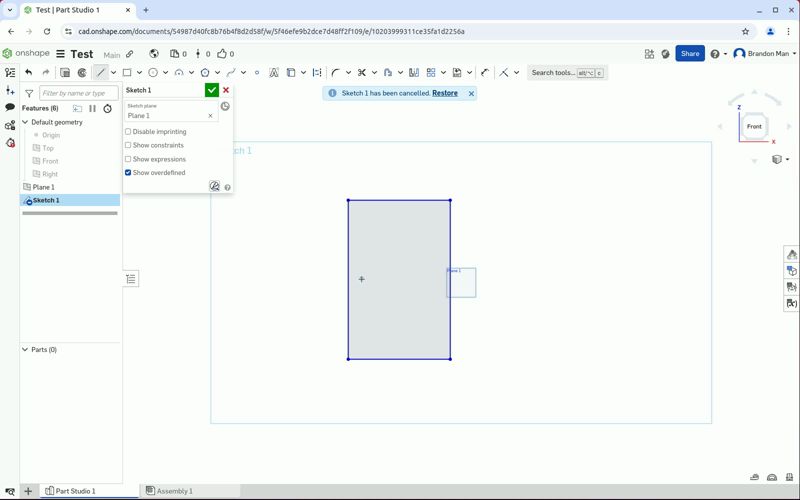
mouse_move(436, 278)
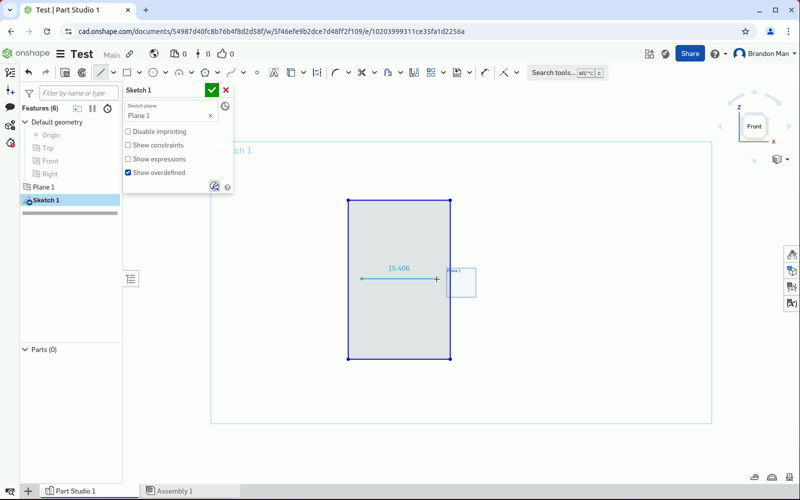
click(436, 278)
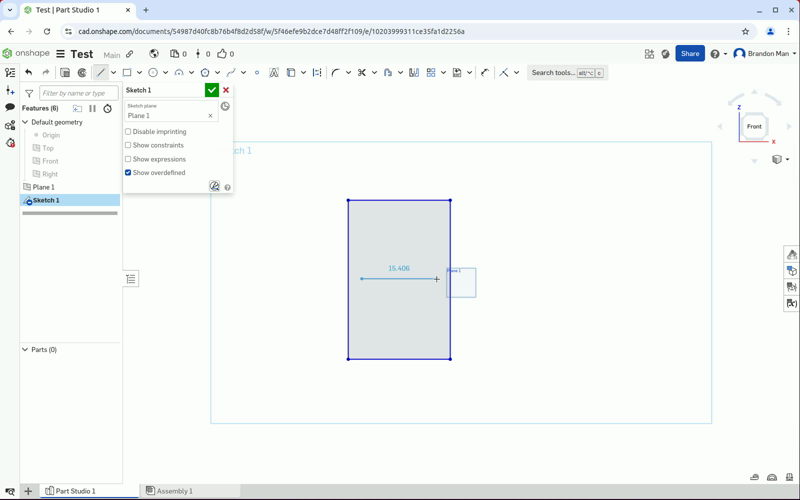
key_up(shift)
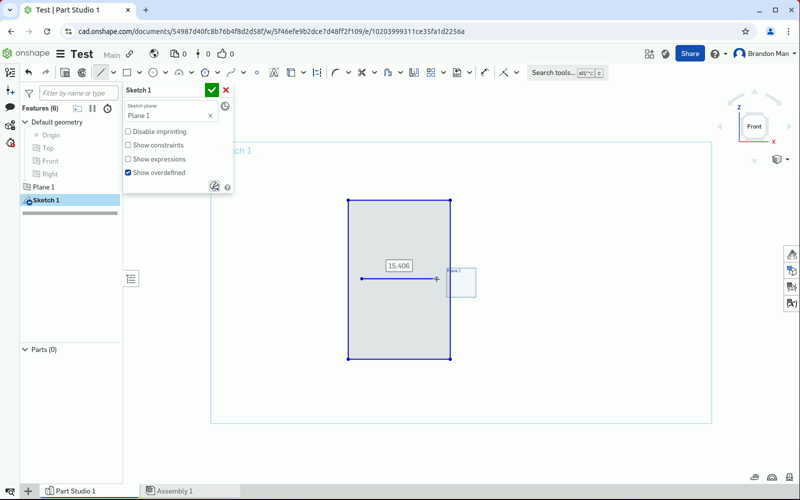
key_down(shift)
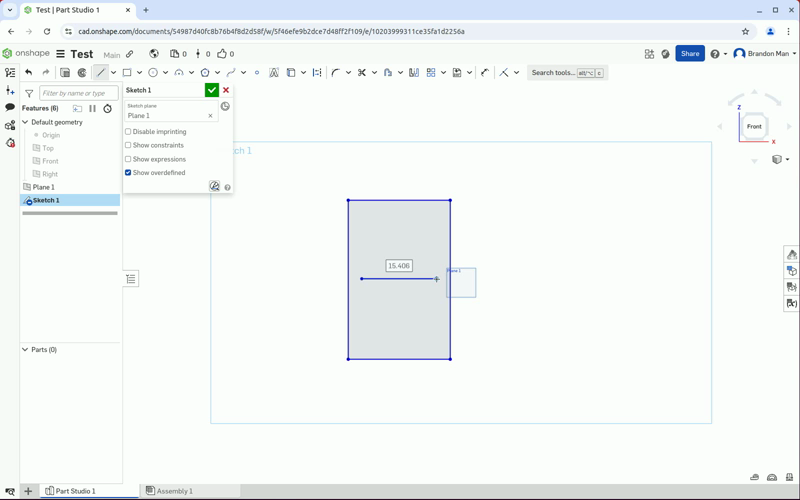
mouse_move(466, 278)
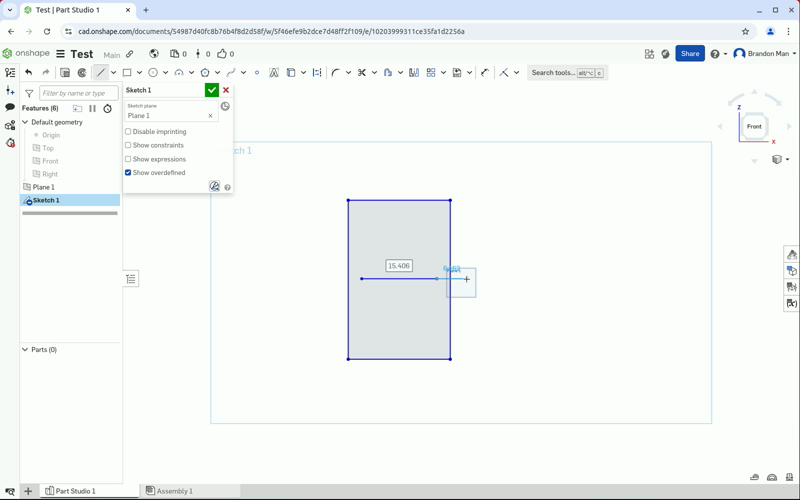
mouse_move(436, 220)
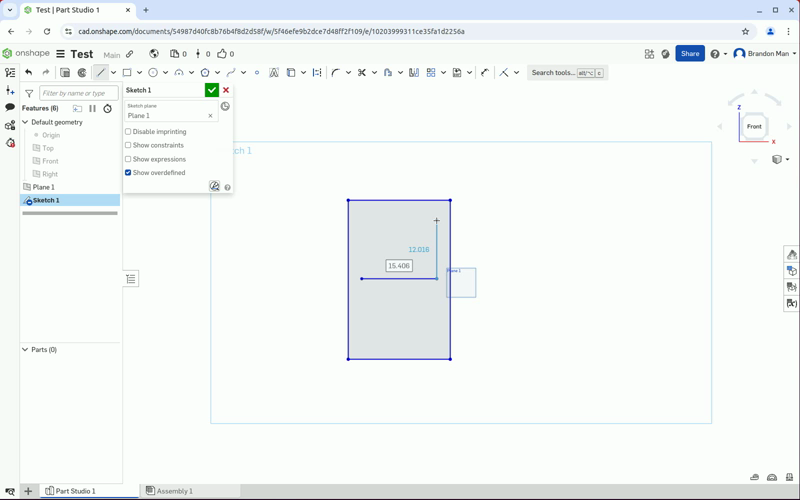
click(436, 220)
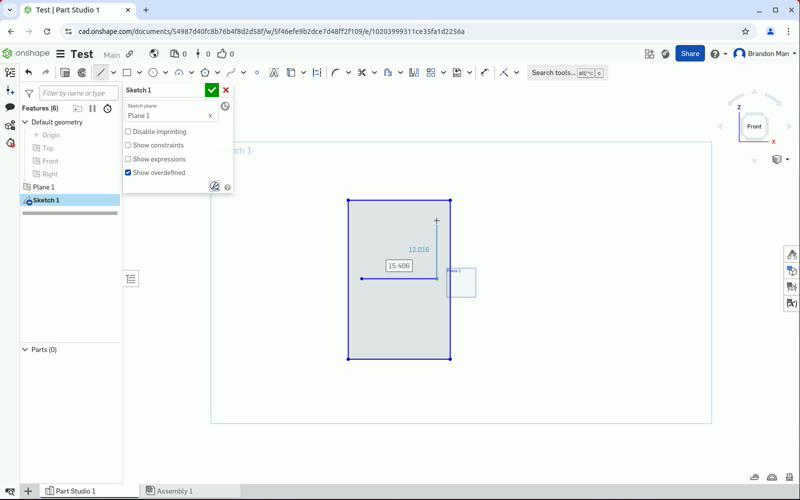
key_up(shift)
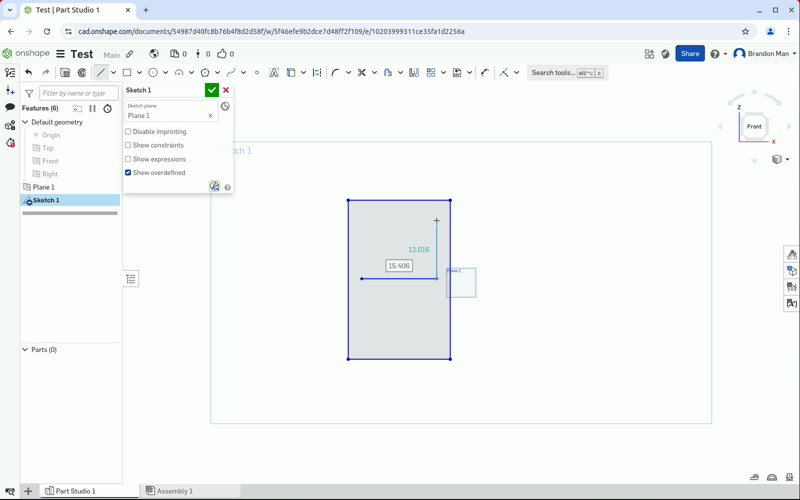
key_down(shift)
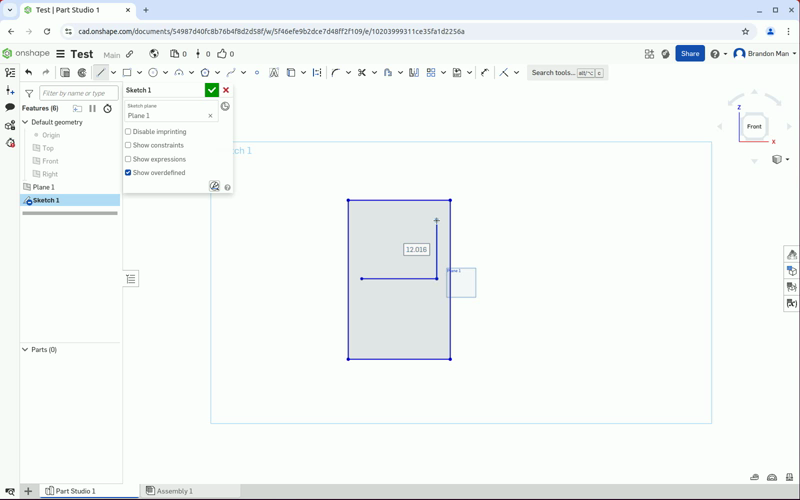
mouse_move(361, 220)
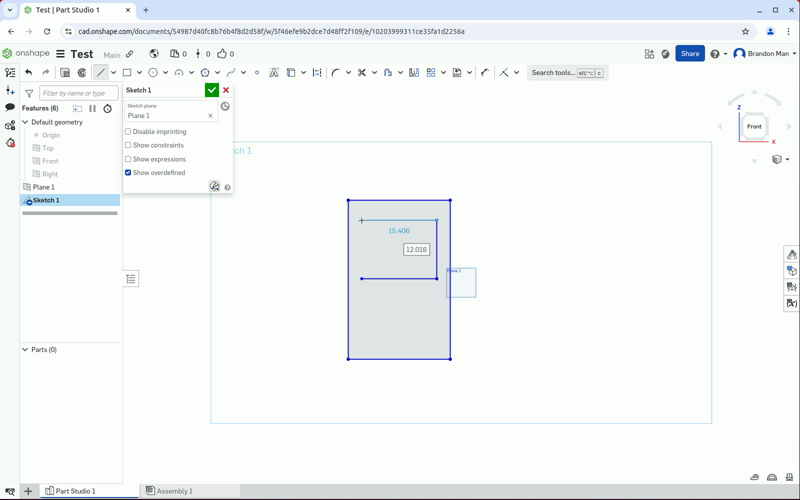
click(361, 220)
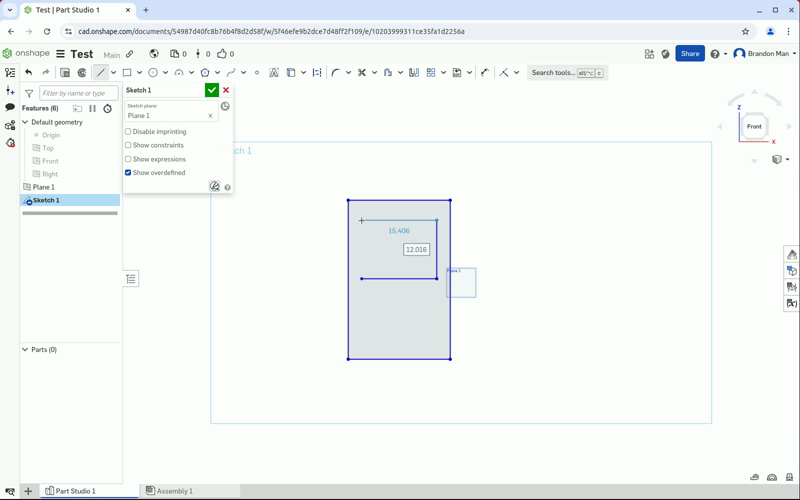
key_up(shift)
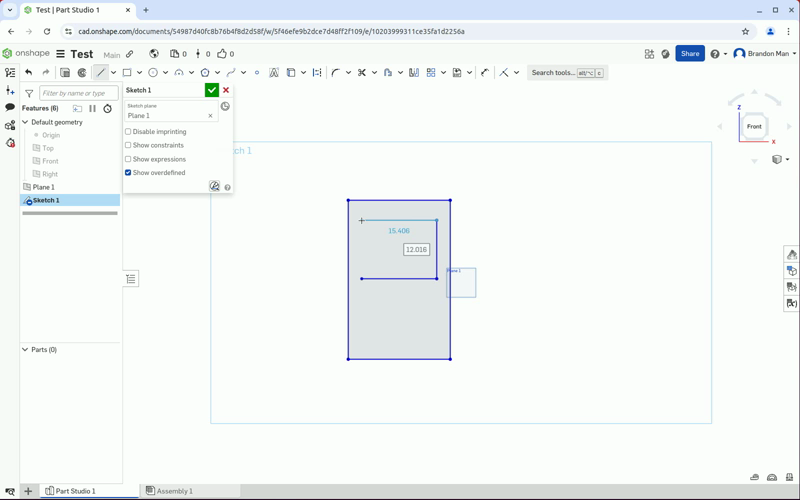
mouse_move(391, 220)
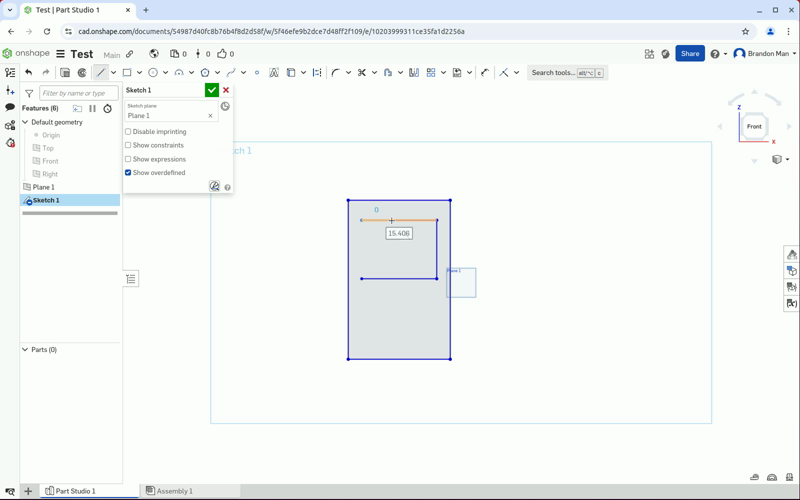
key_down(shift)
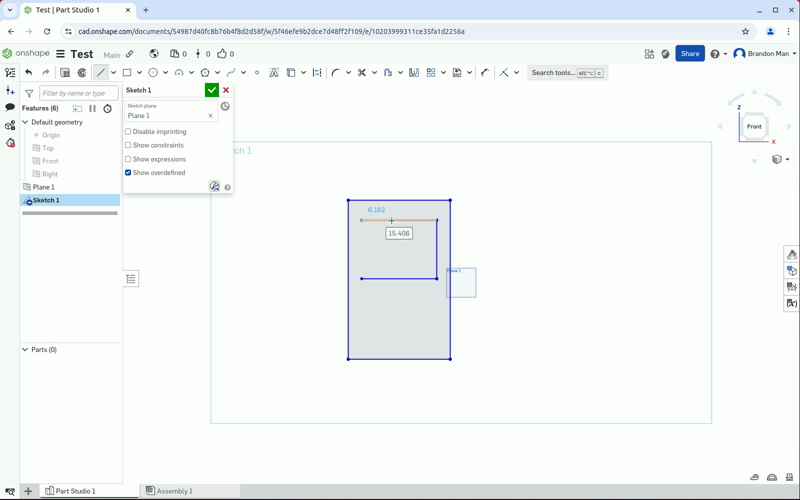
mouse_move(361, 278)
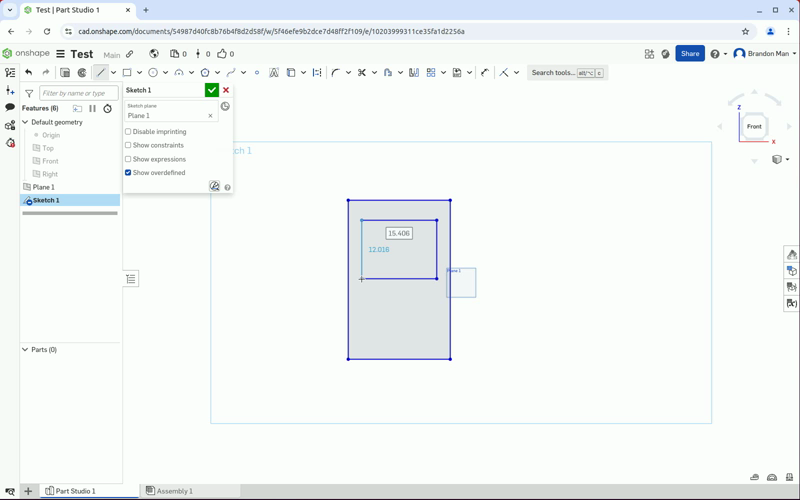
key_up(shift)
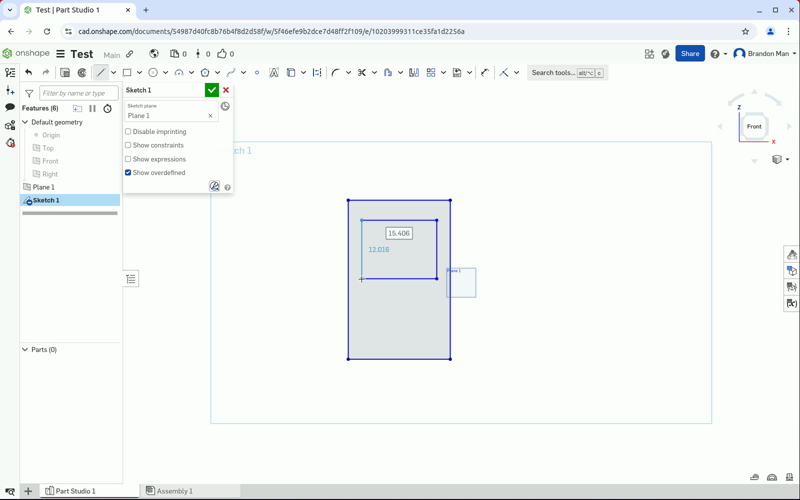
click(361, 278)
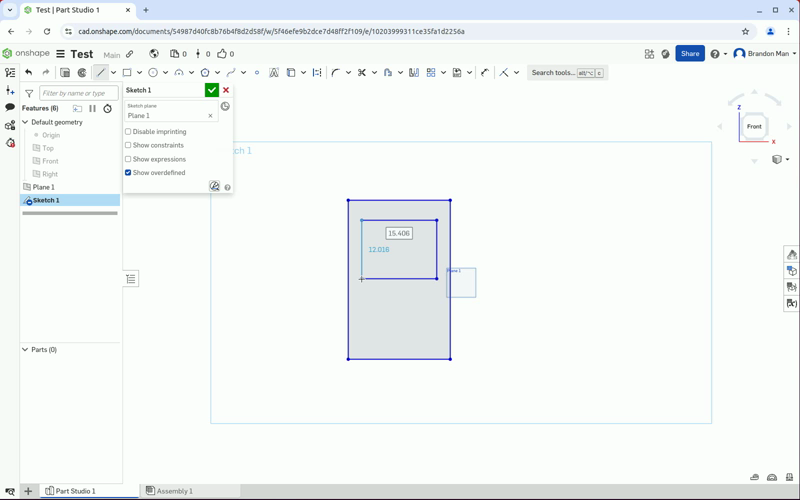
key(esc)
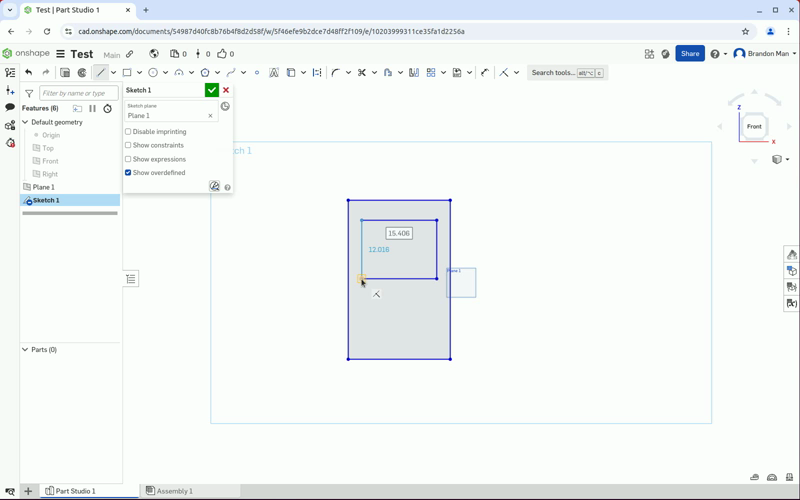
mouse_move(377, 289)
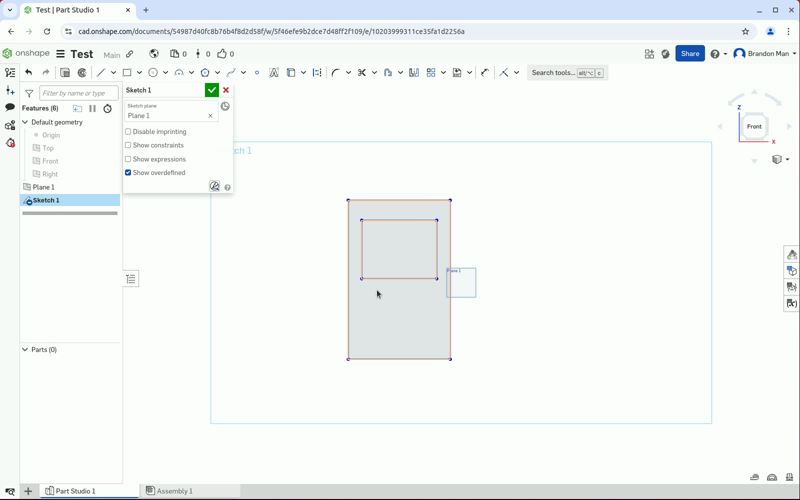
click(377, 289)
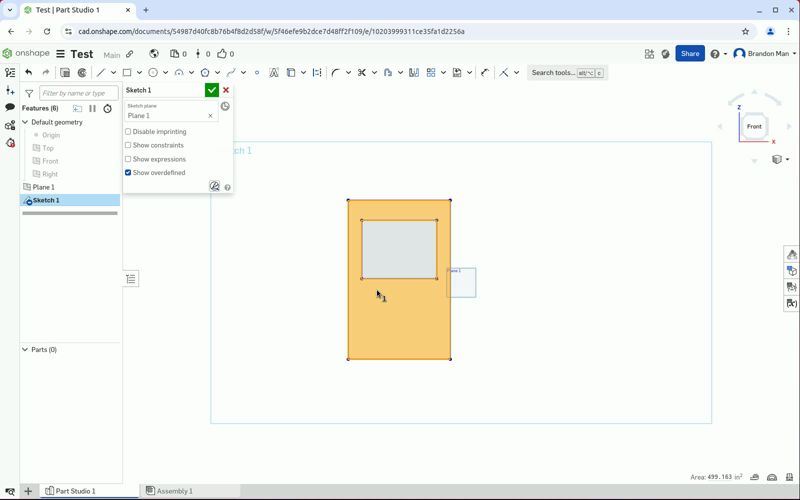
mouse_move(73, 352)
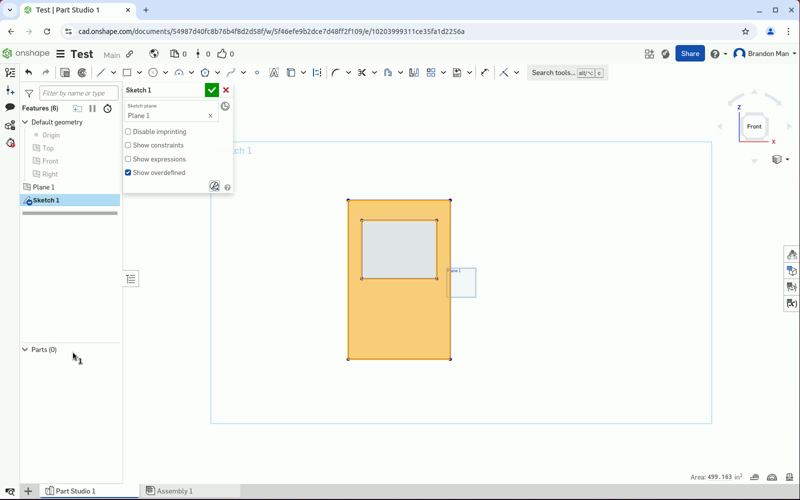
key(shift+y)
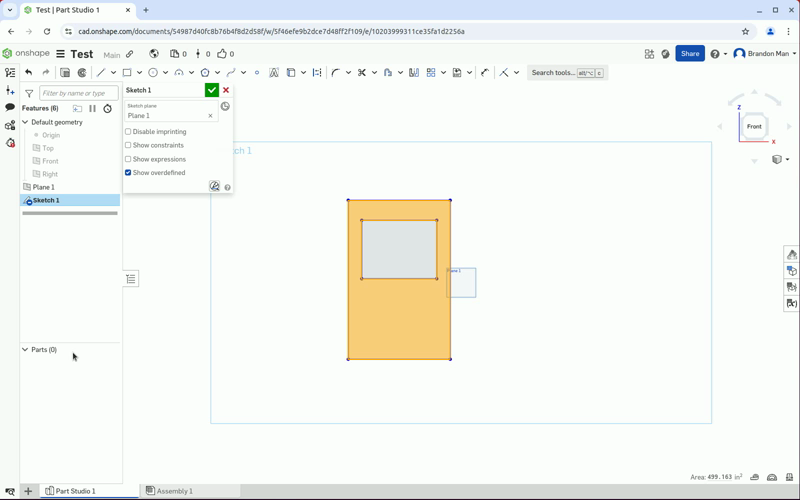
key(shift+e)
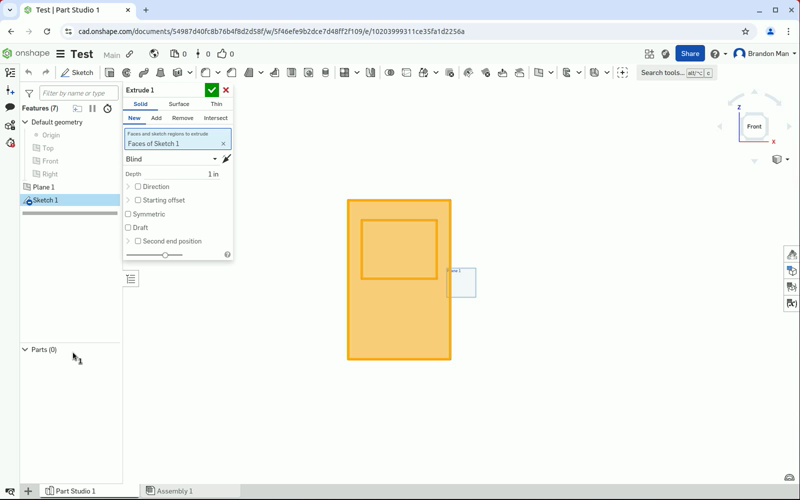
mouse_move(143, 106)
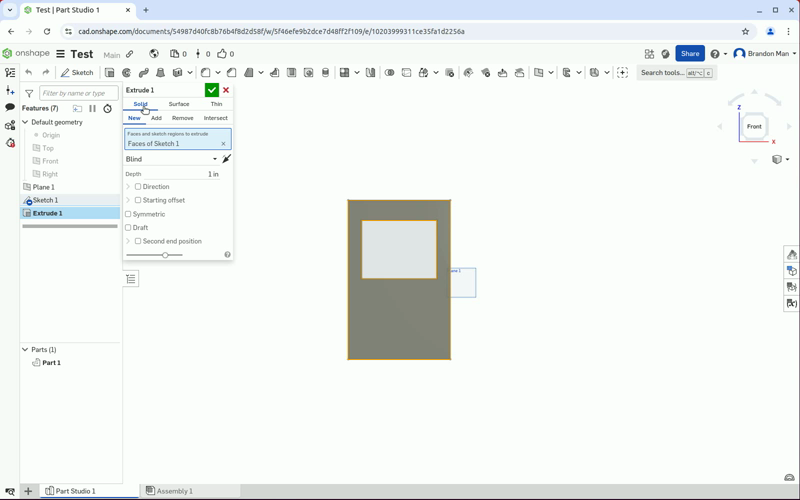
click(143, 106)
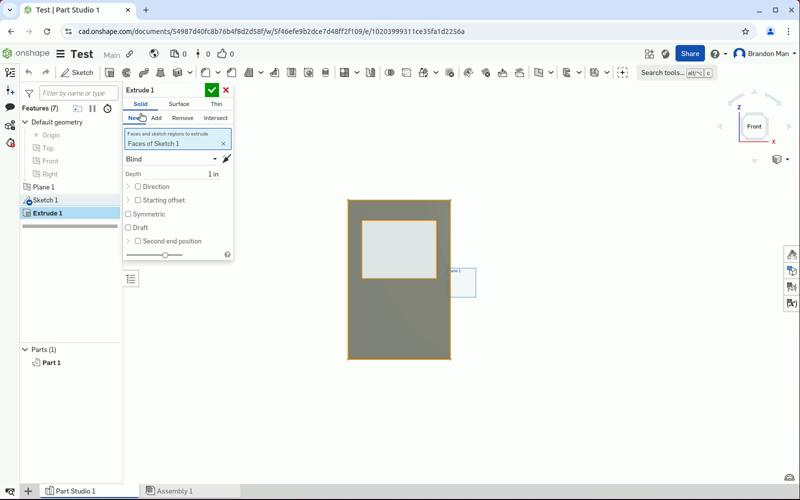
mouse_move(137, 120)
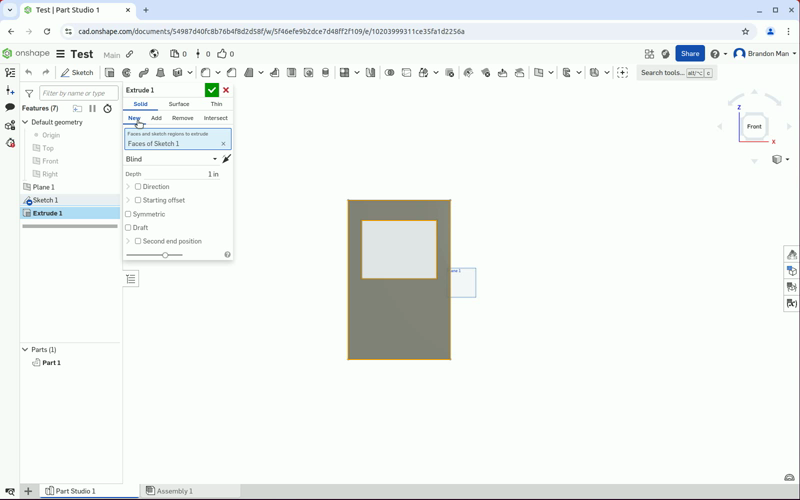
click(137, 120)
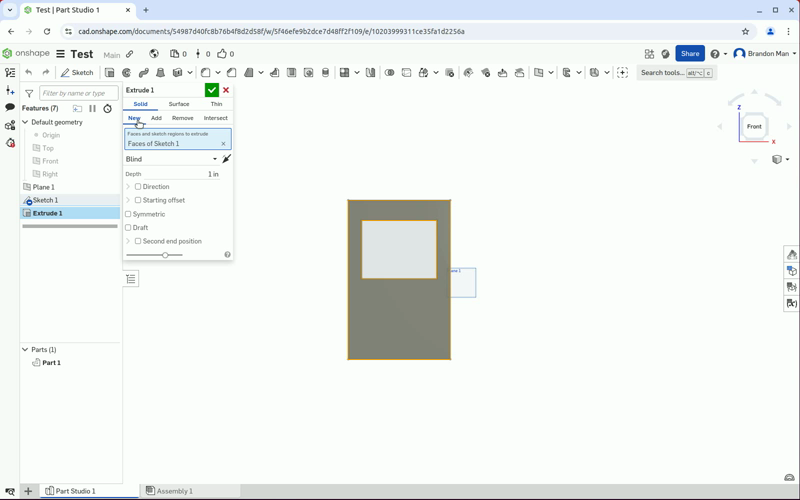
key(tab, 4)
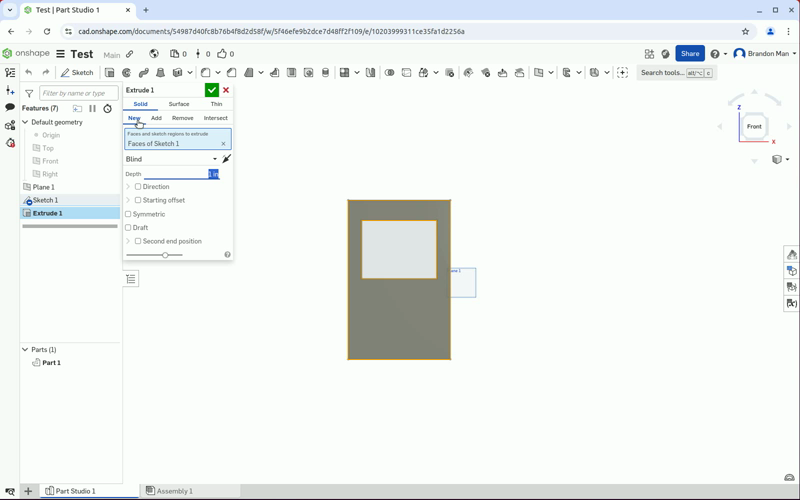
text(2.166)
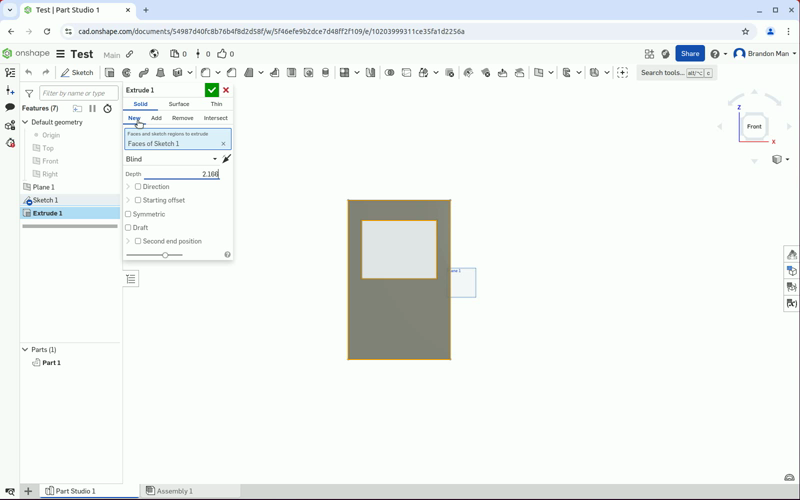
key(enter)
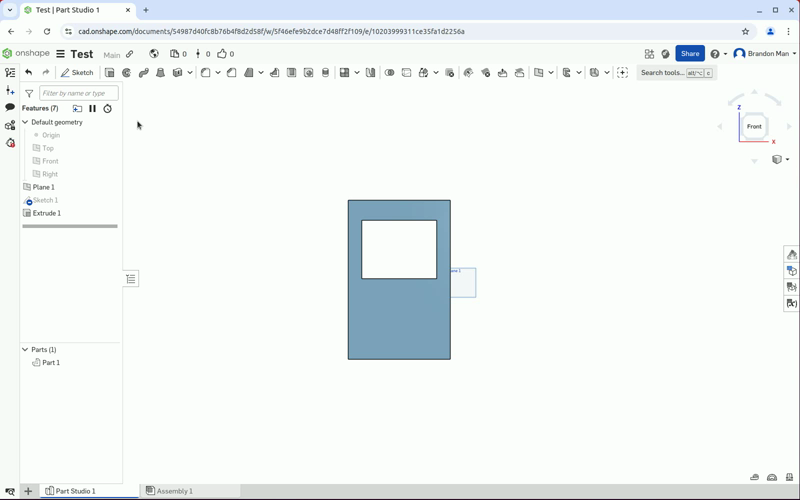
key(shift+h)
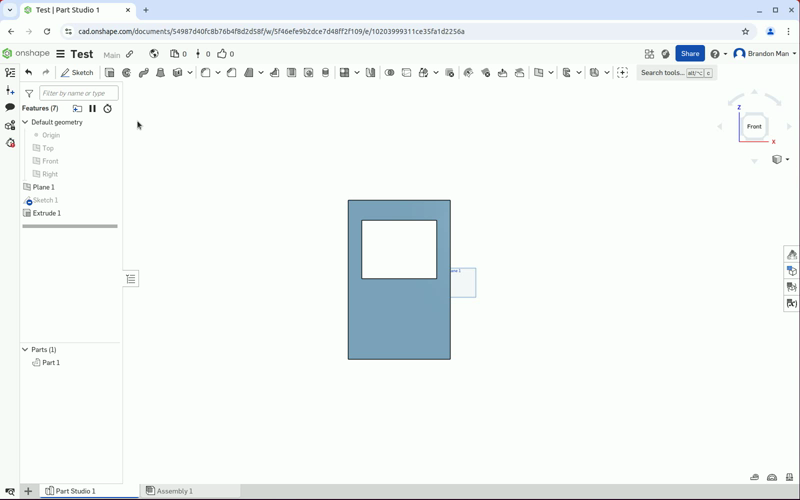
key(shift+h)
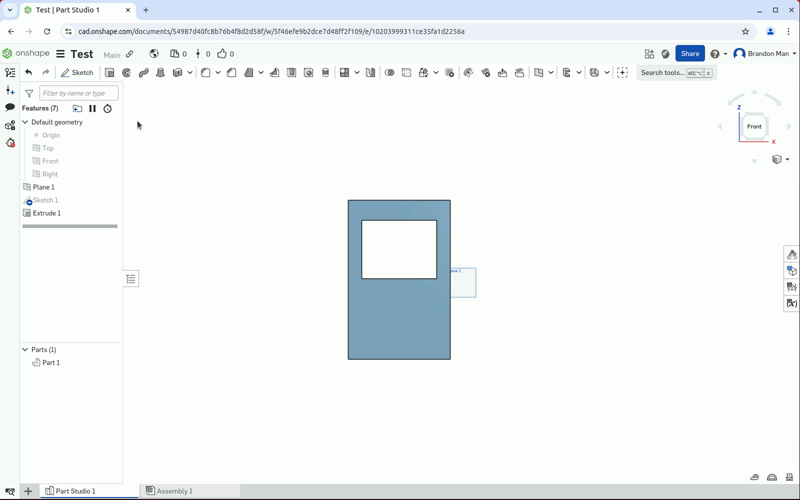
mouse_move(73, 189)
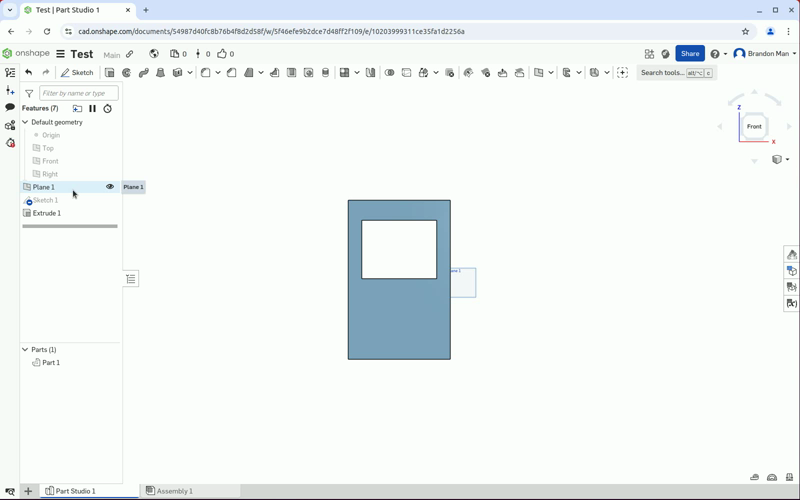
click(73, 189)
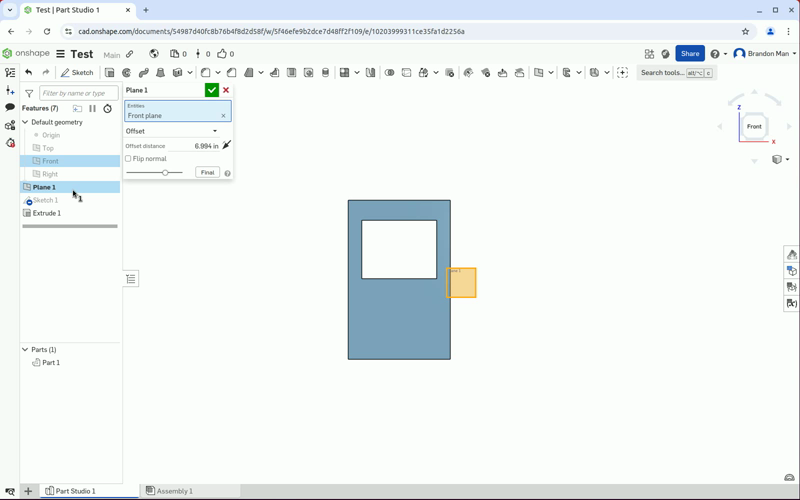
mouse_move(229, 92)
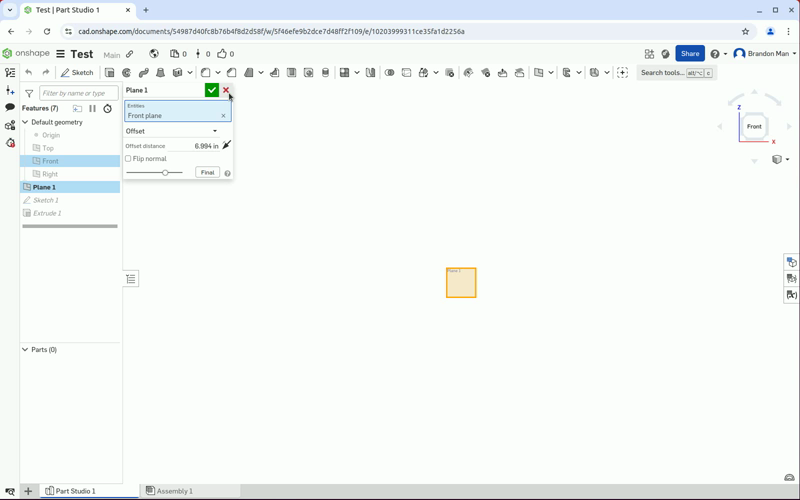
click(229, 92)
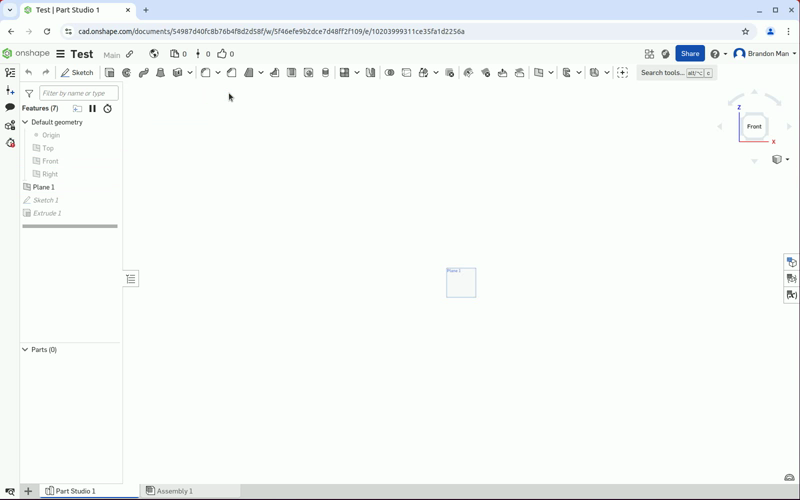
key(shift+s)
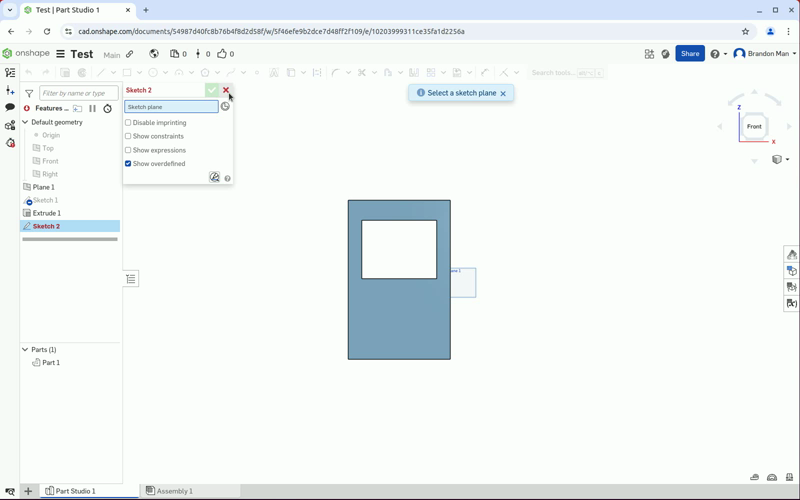
mouse_move(73, 189)
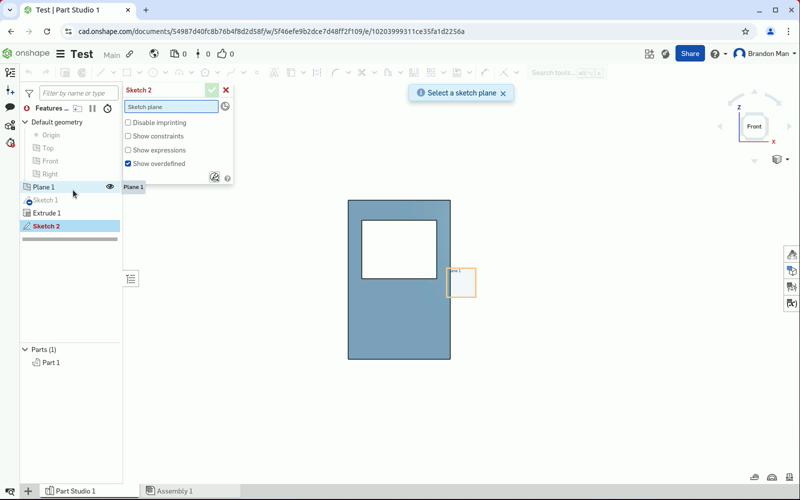
click(73, 189)
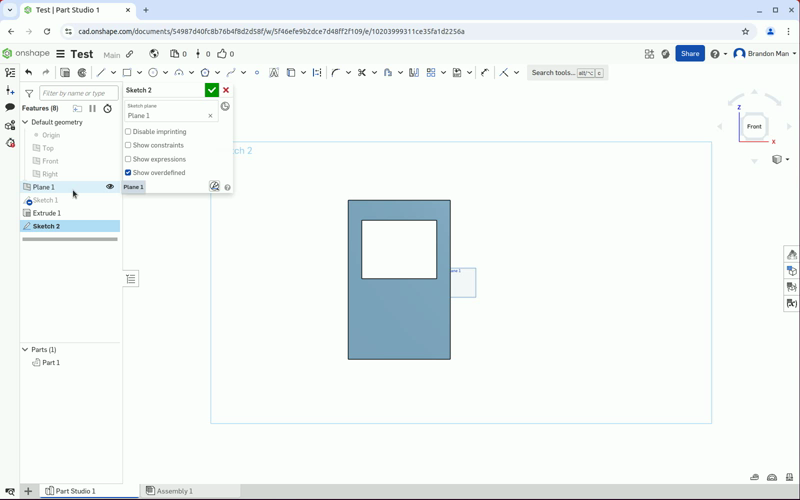
mouse_move(73, 352)
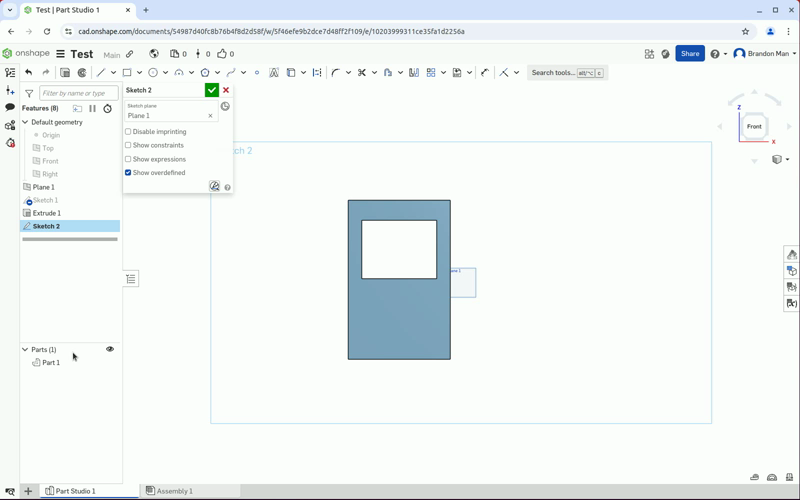
key(y)
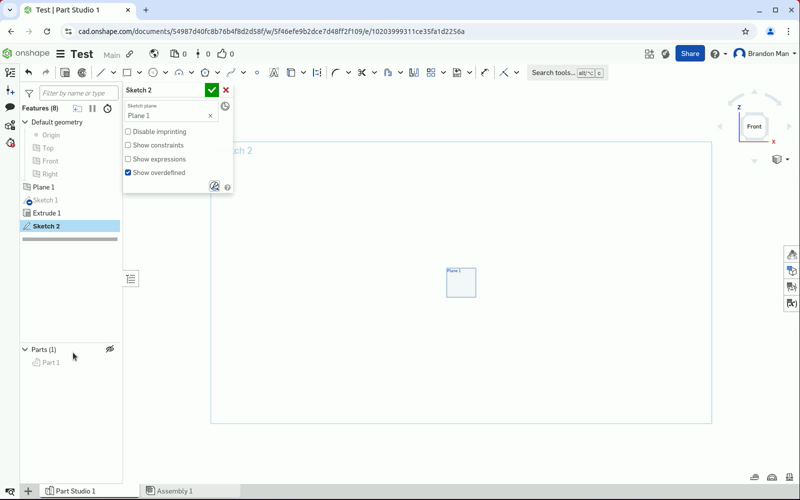
key(l)
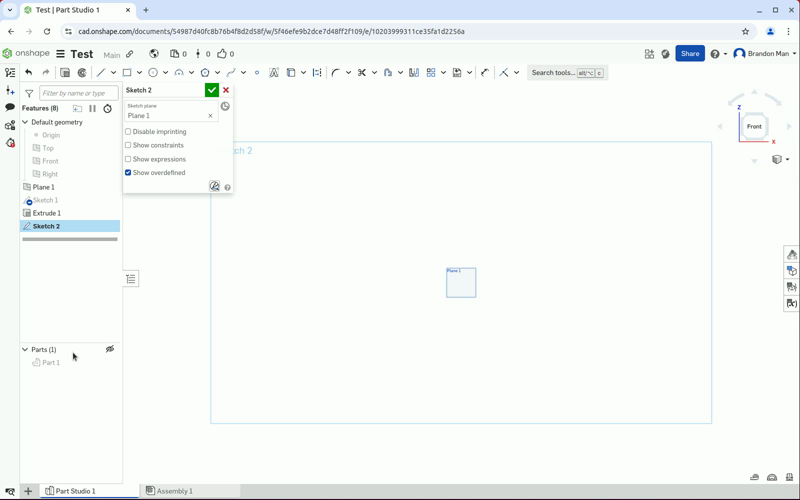
key_down(shift)
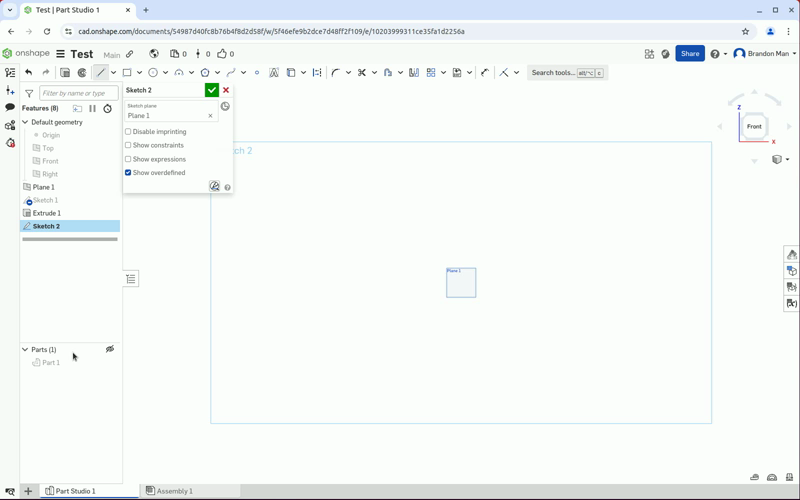
mouse_move(362, 278)
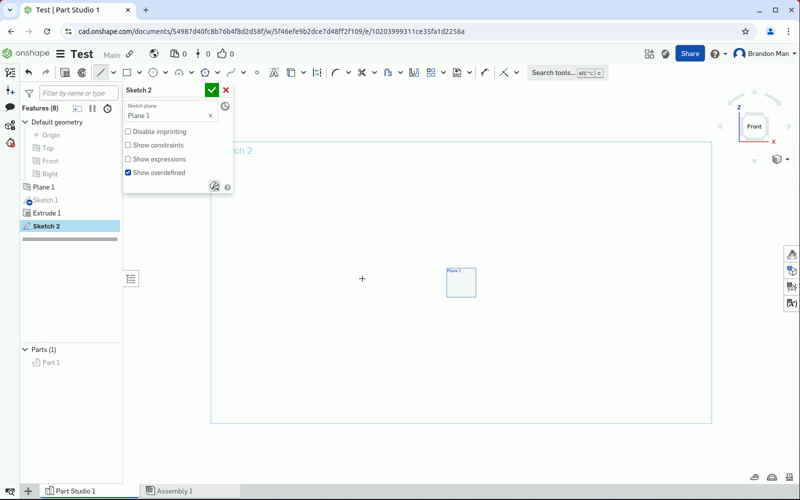
click(362, 278)
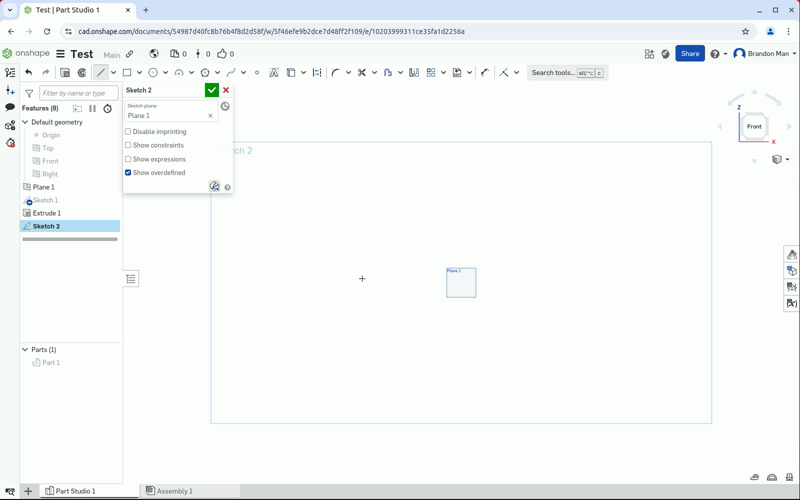
key_up(shift)
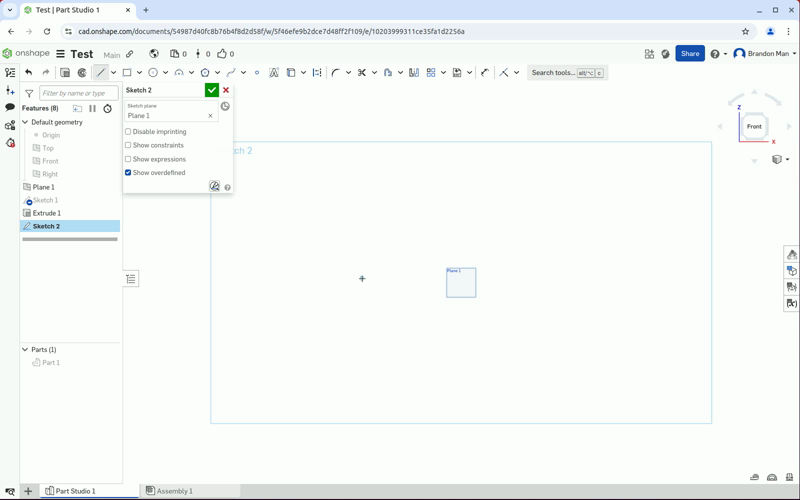
key_down(shift)
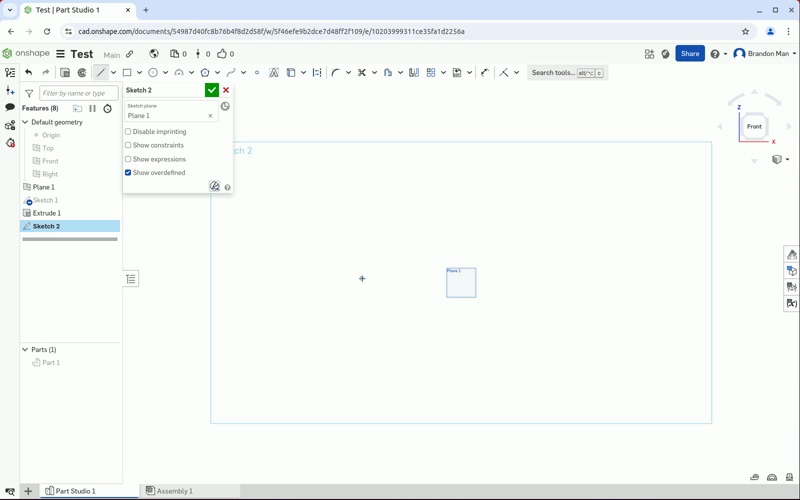
mouse_move(437, 278)
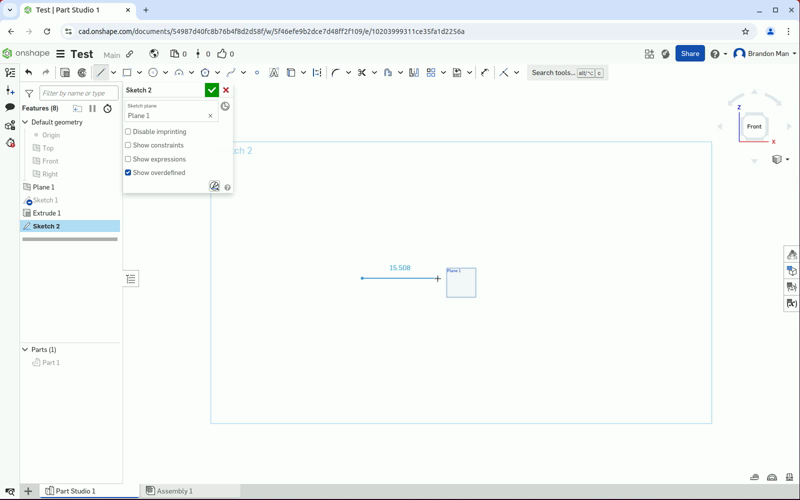
click(437, 278)
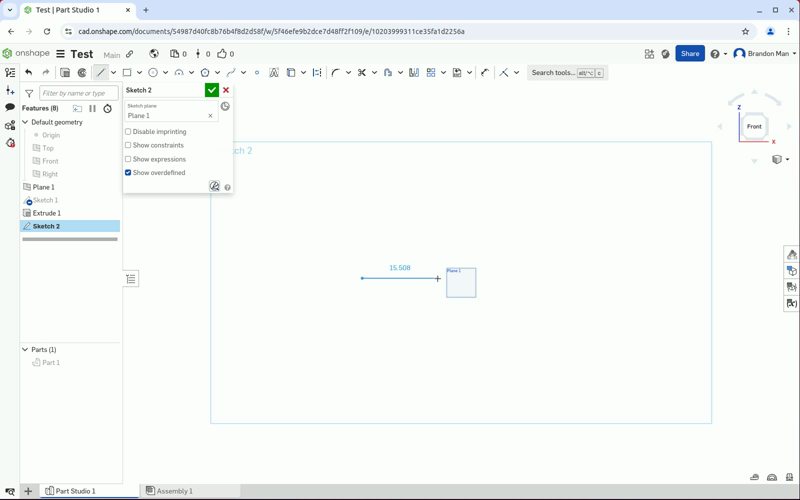
key_up(shift)
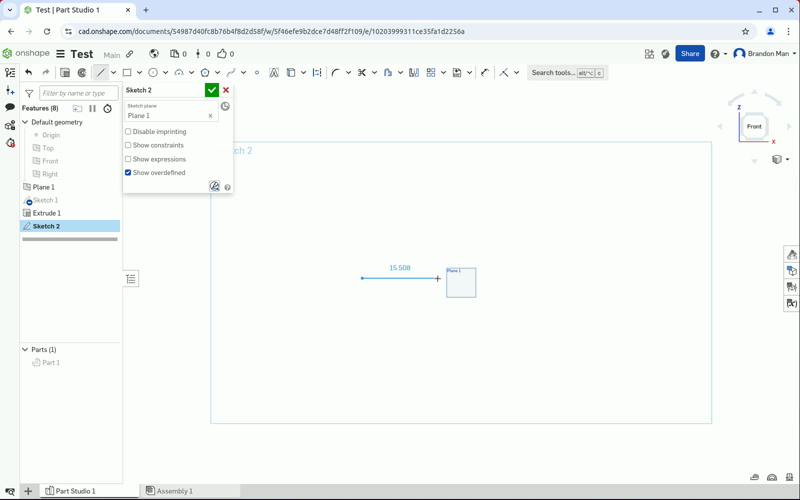
key_down(shift)
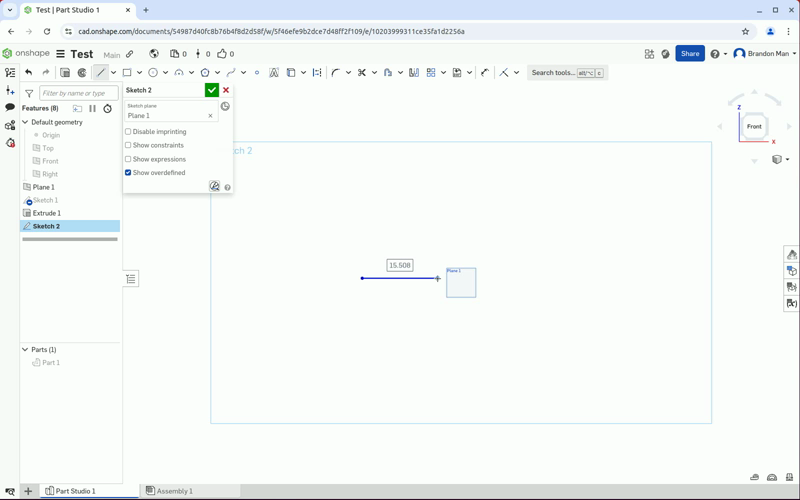
mouse_move(437, 217)
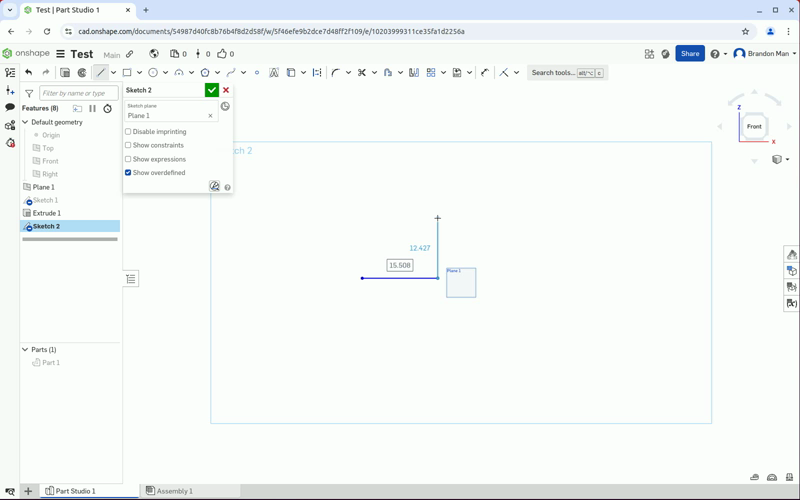
click(437, 217)
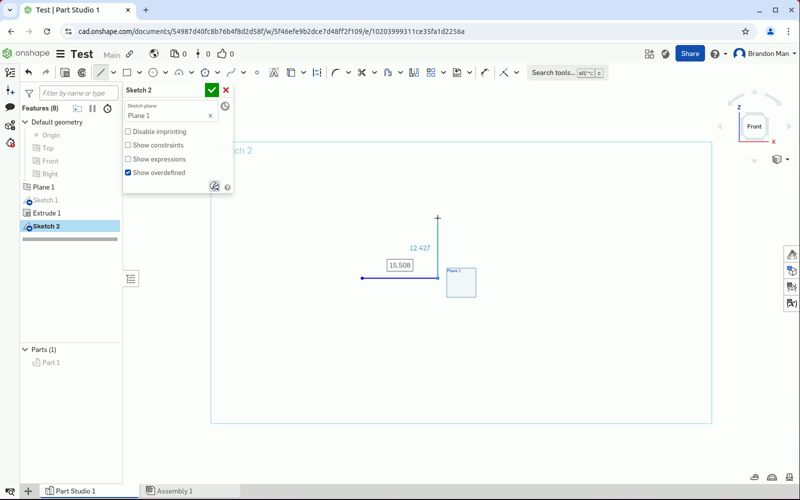
key_up(shift)
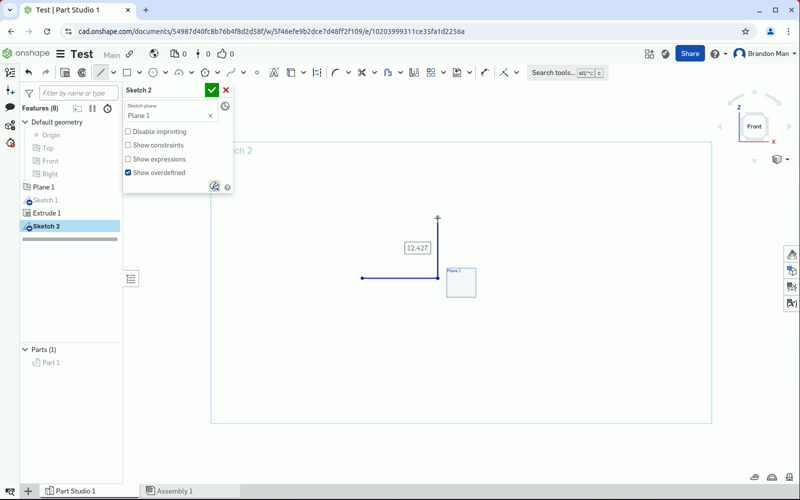
key_down(shift)
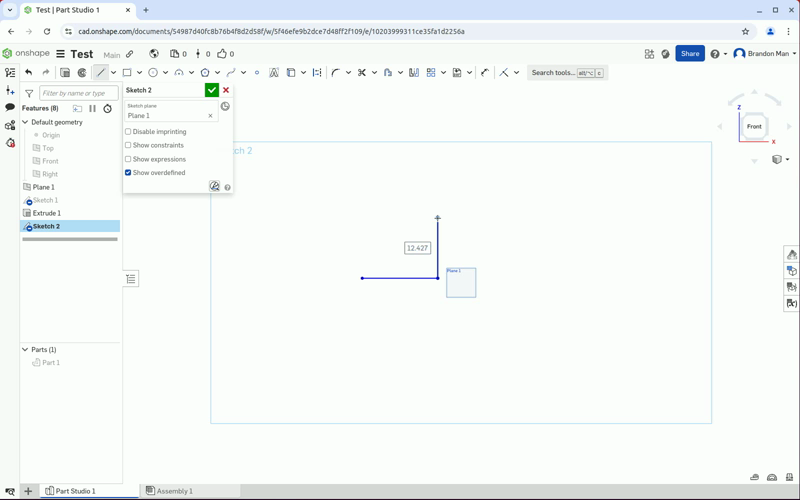
mouse_move(362, 217)
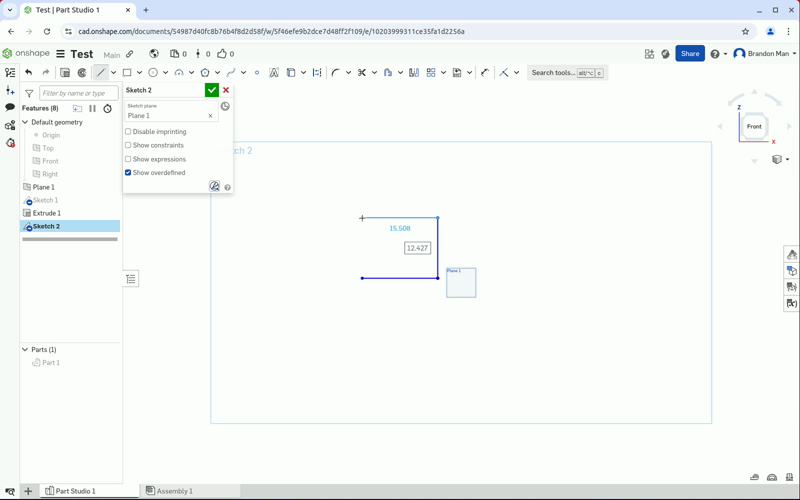
click(362, 217)
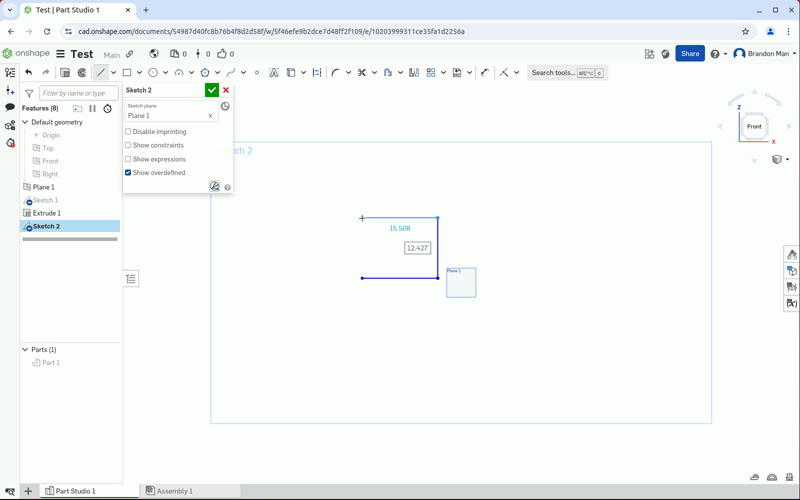
key_up(shift)
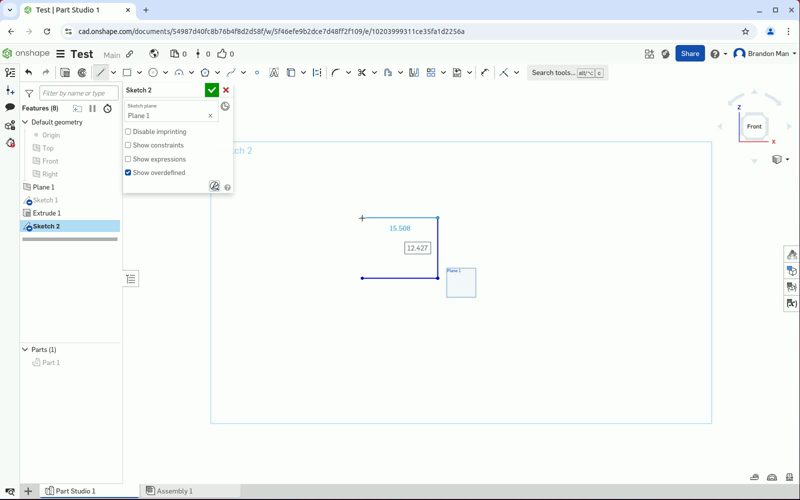
key_down(shift)
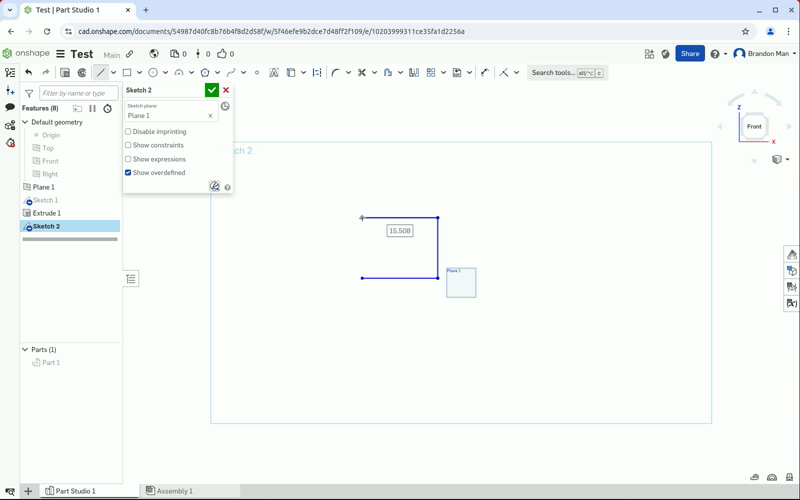
mouse_move(362, 278)
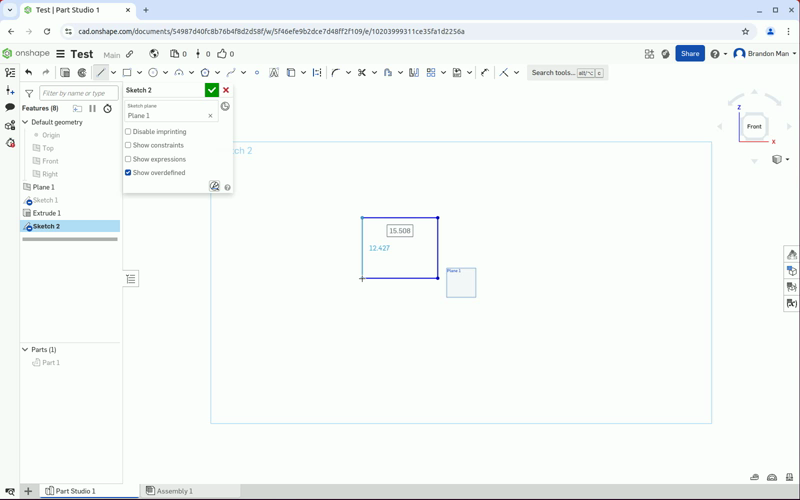
key_up(shift)
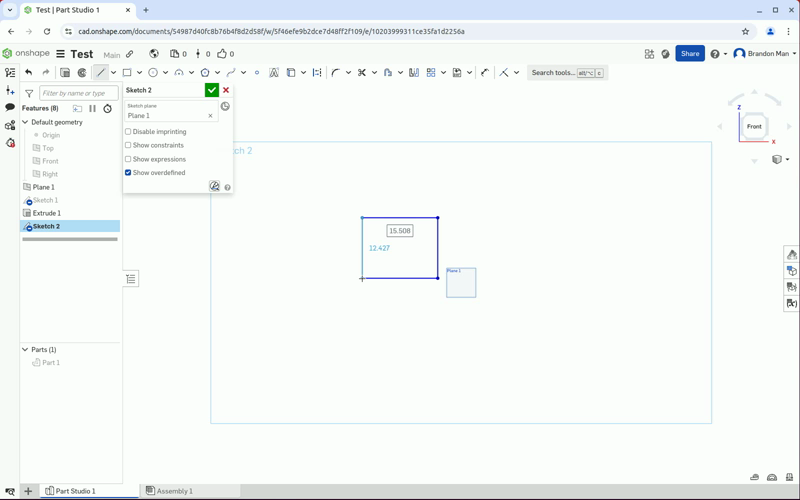
click(362, 278)
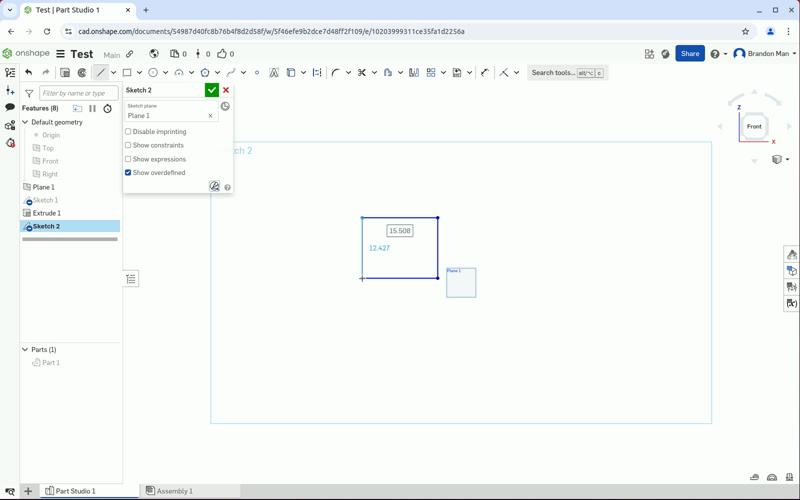
key(esc)
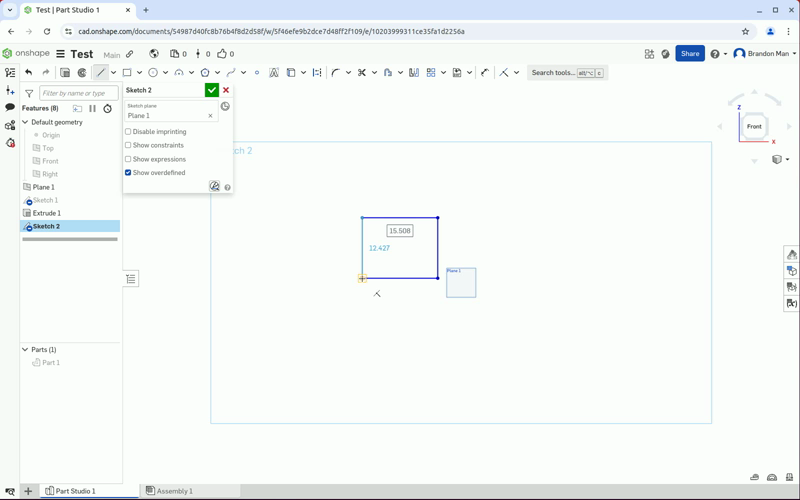
mouse_move(376, 226)
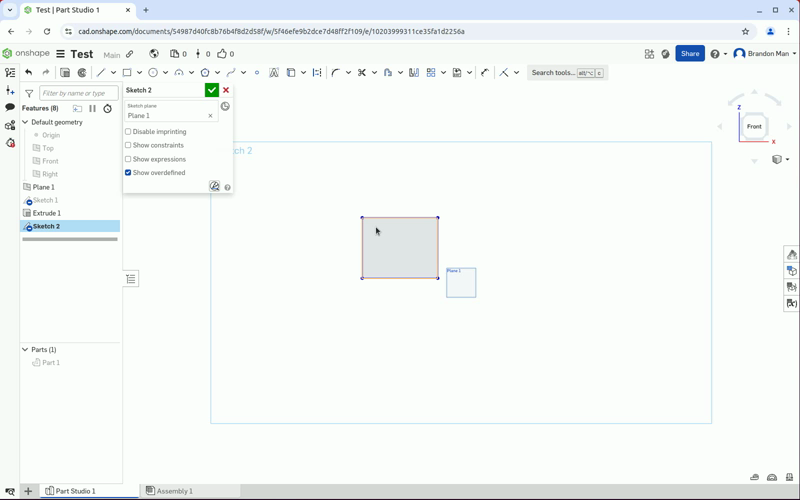
click(376, 226)
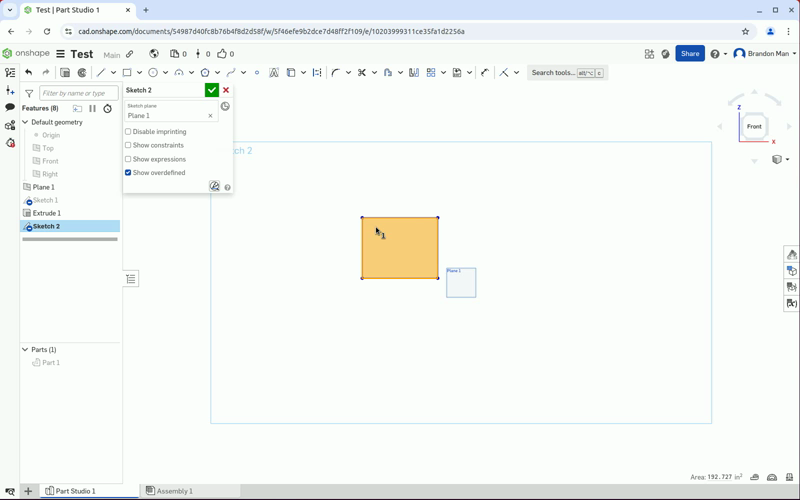
mouse_move(73, 352)
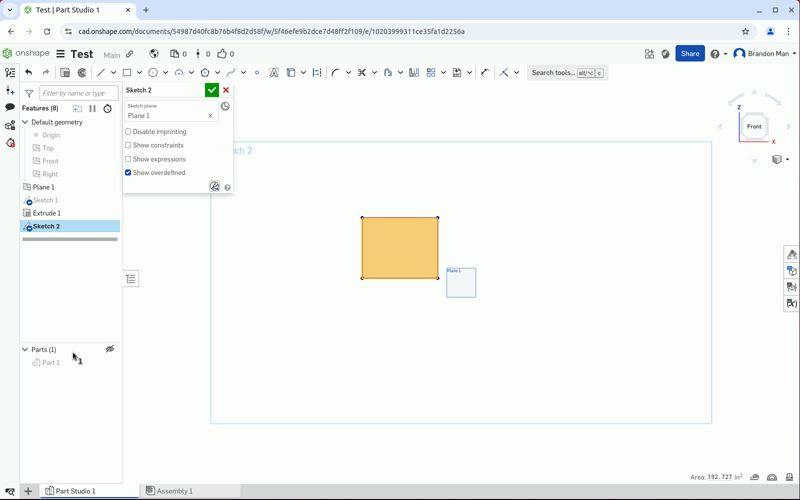
key(shift+y)
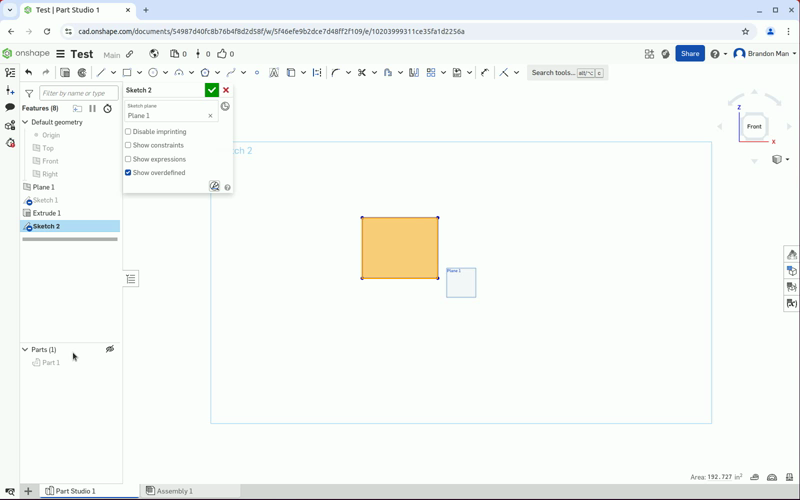
key(shift+e)
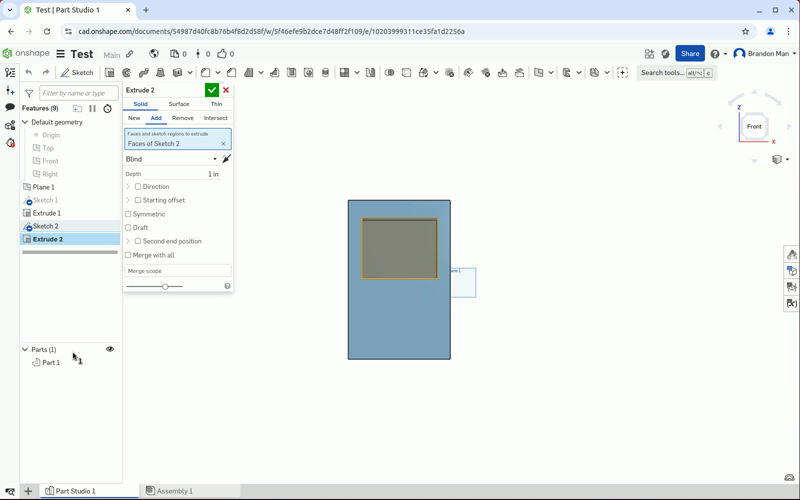
mouse_move(143, 106)
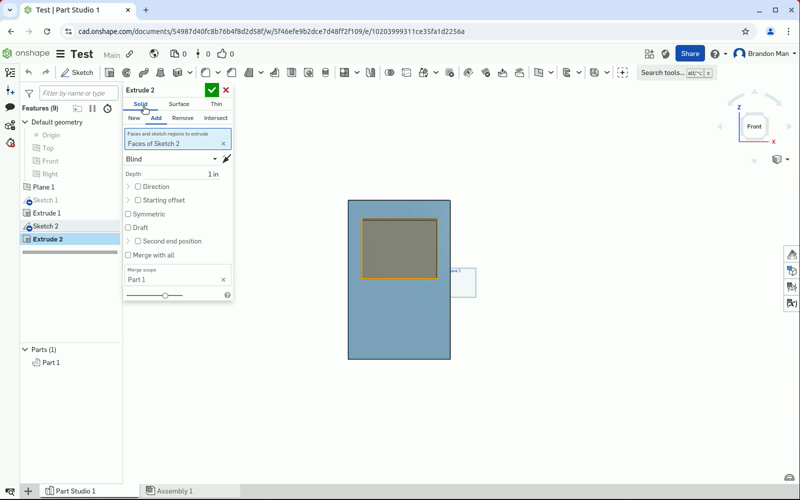
click(143, 106)
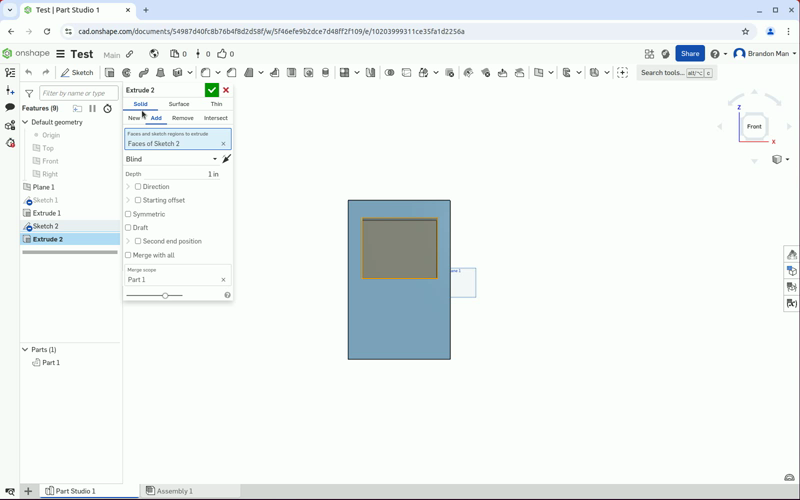
mouse_move(137, 120)
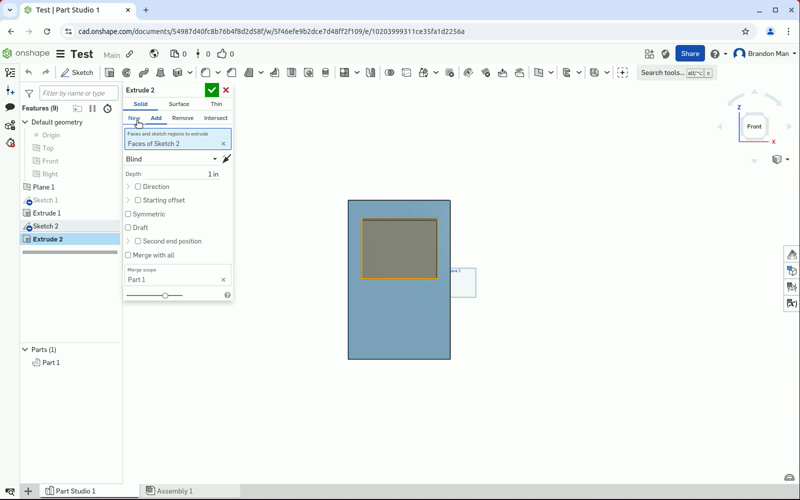
click(137, 120)
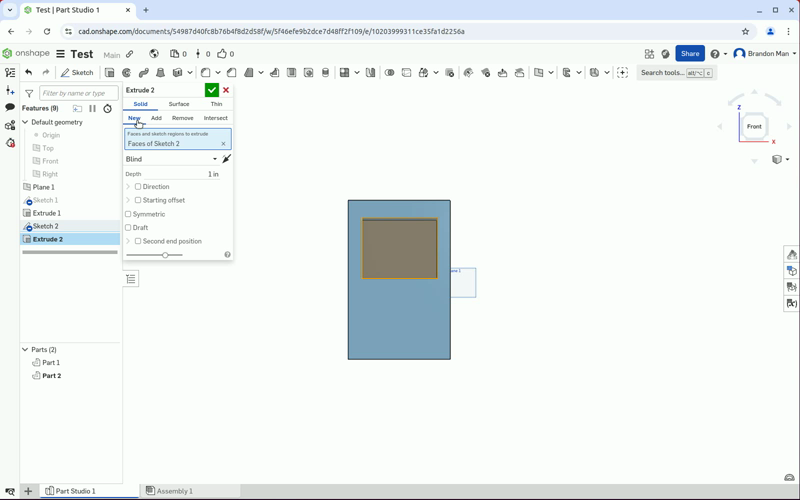
key(tab, 4)
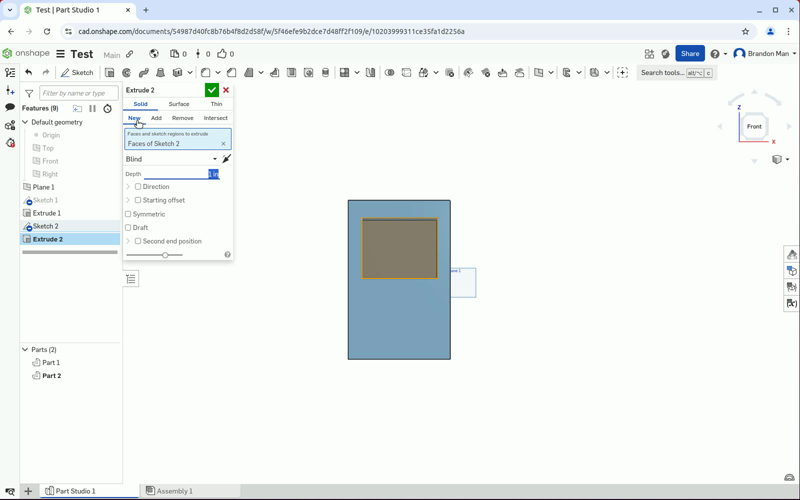
text(2.166)
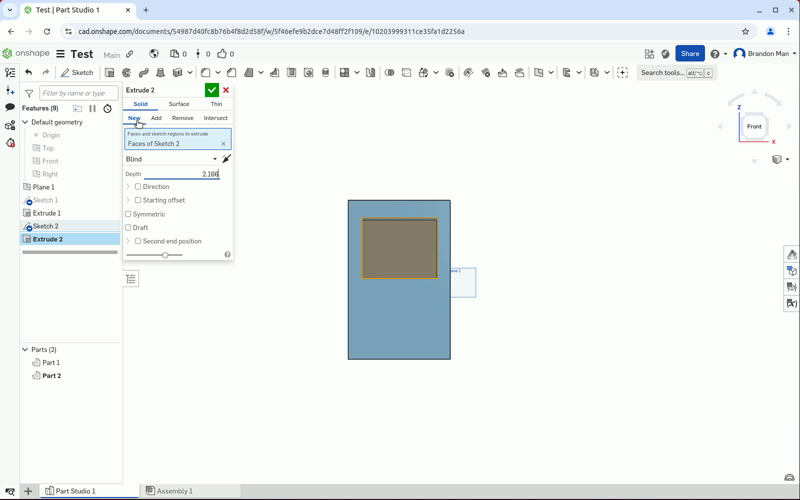
key(enter)
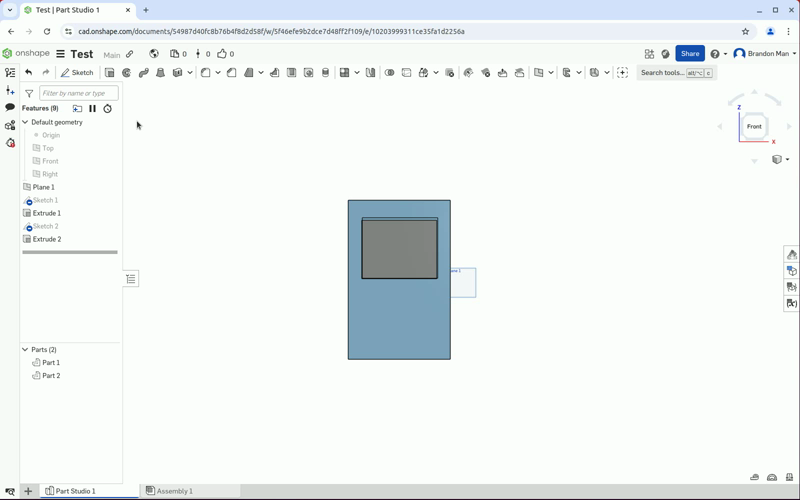
key(shift+h)
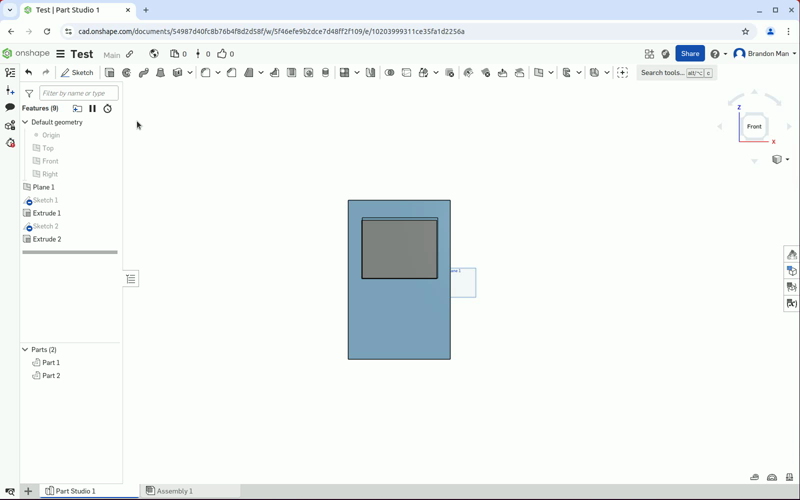
key(shift+h)
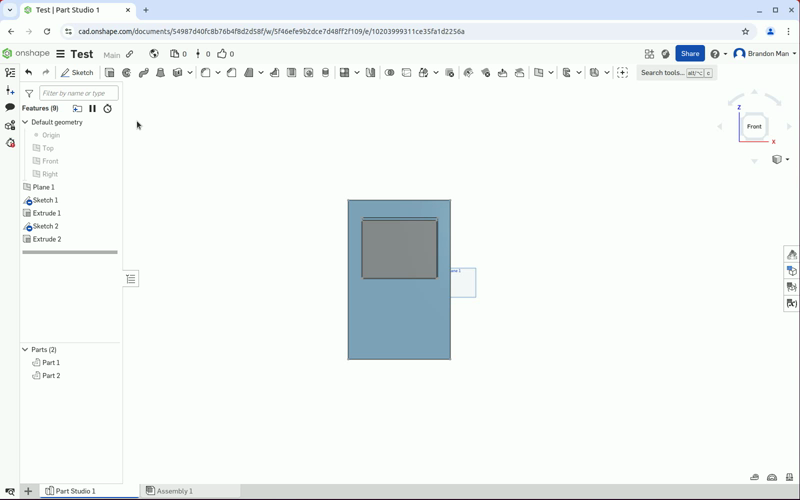
key(shift+7)
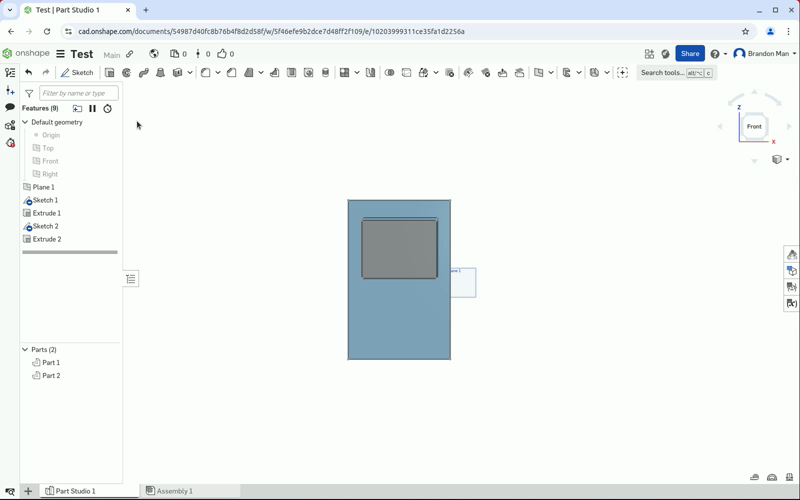
key(left, 2)
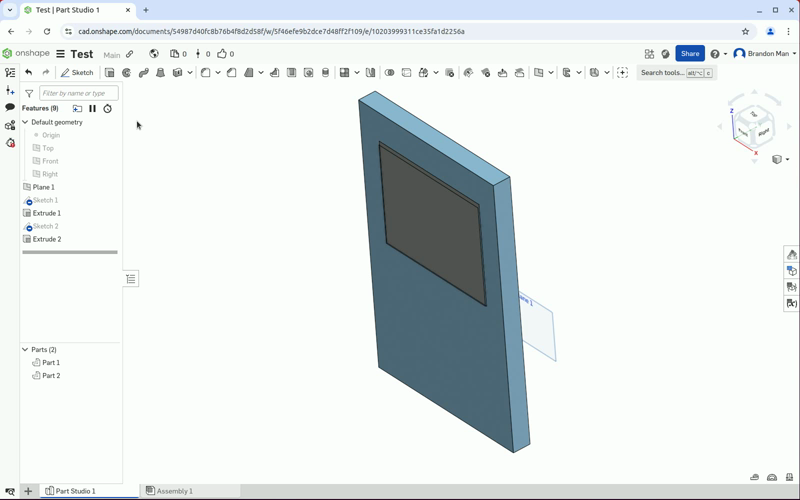
key(down, 2)
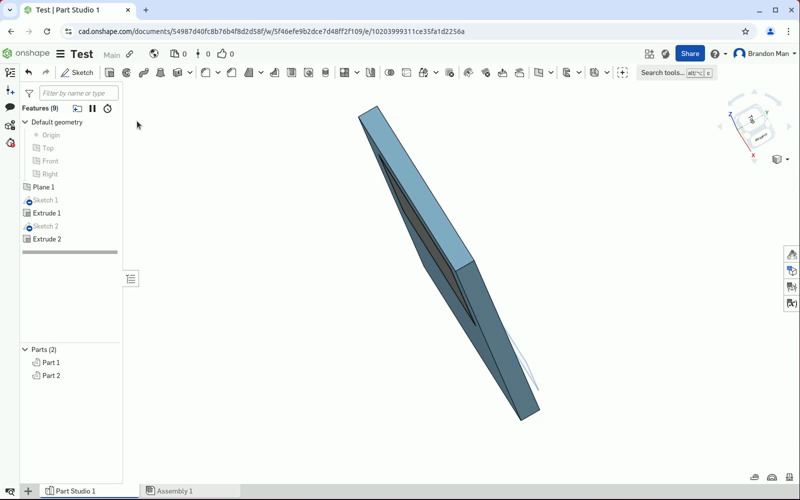
key(up, 2)
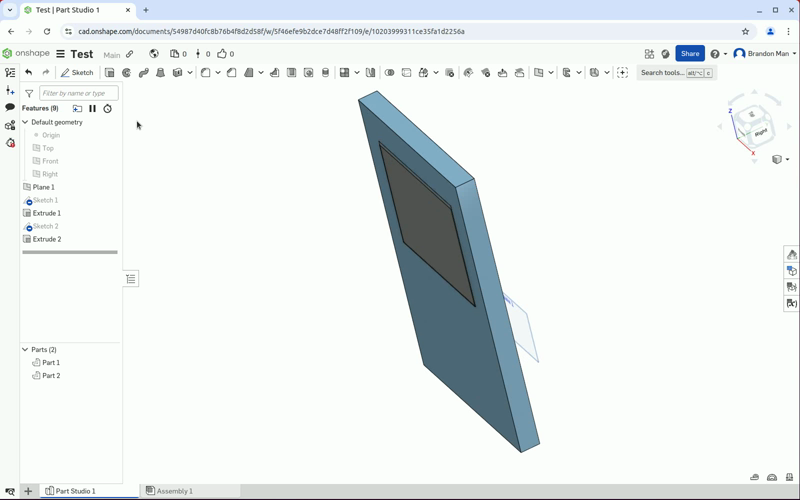
key(right, 2)
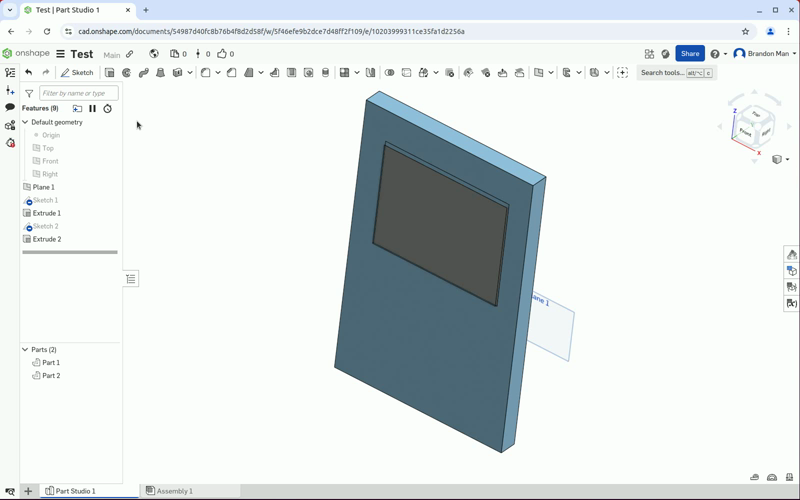
mouse_move(73, 189)
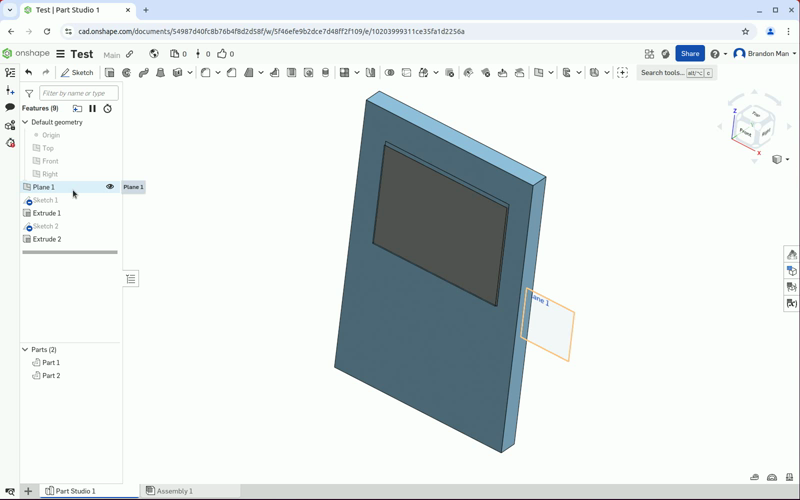
click(73, 189)